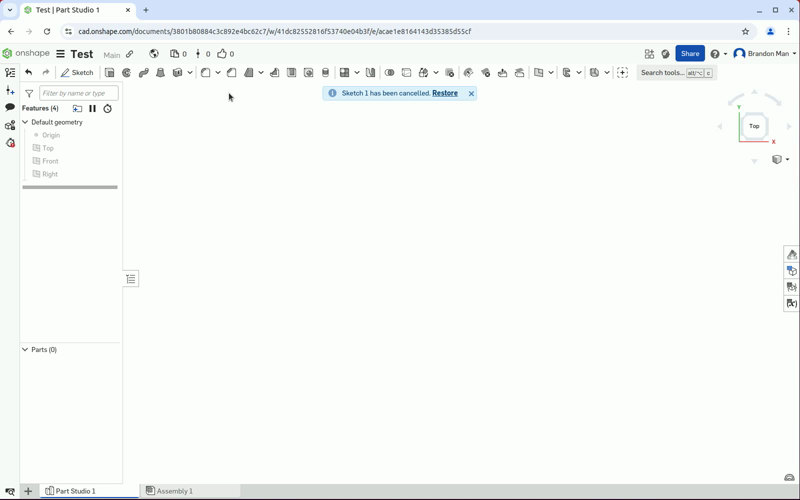
key(shift+h)
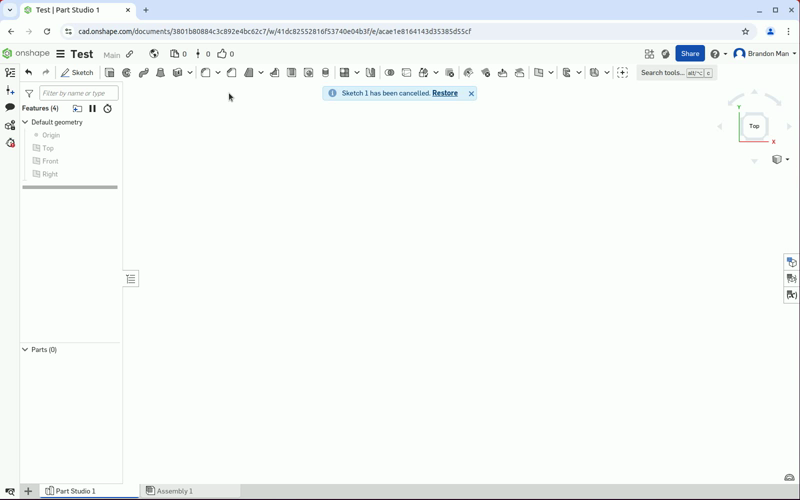
key(shift+s)
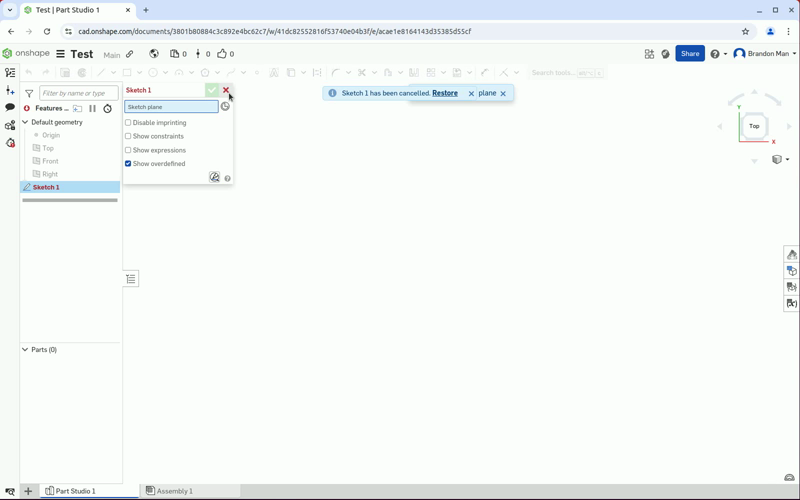
mouse_move(73, 150)
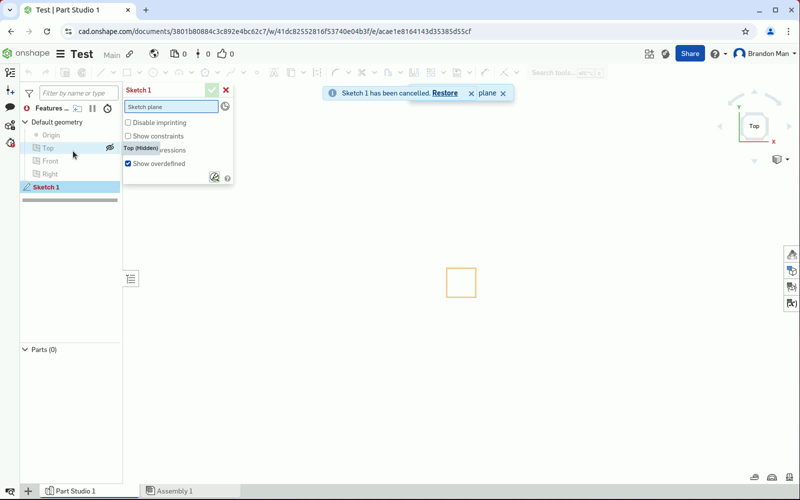
click(73, 150)
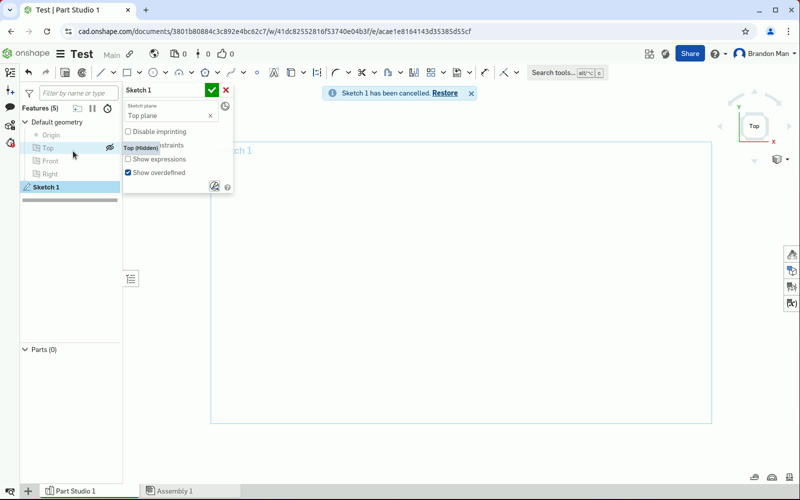
mouse_move(73, 352)
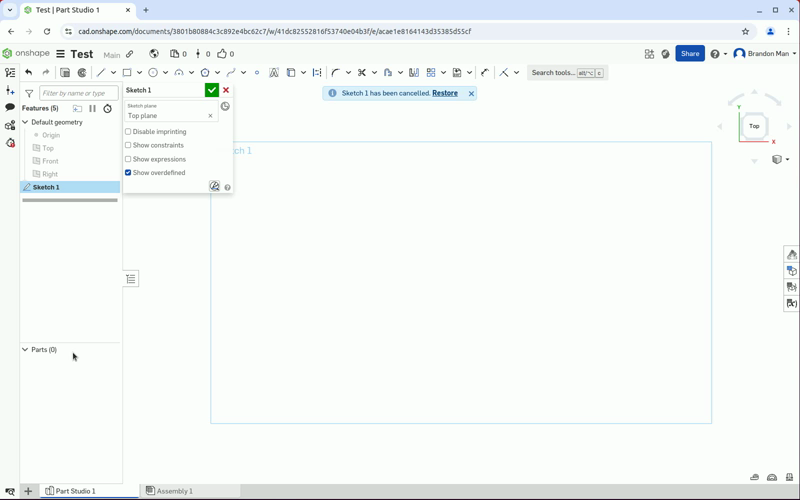
key(y)
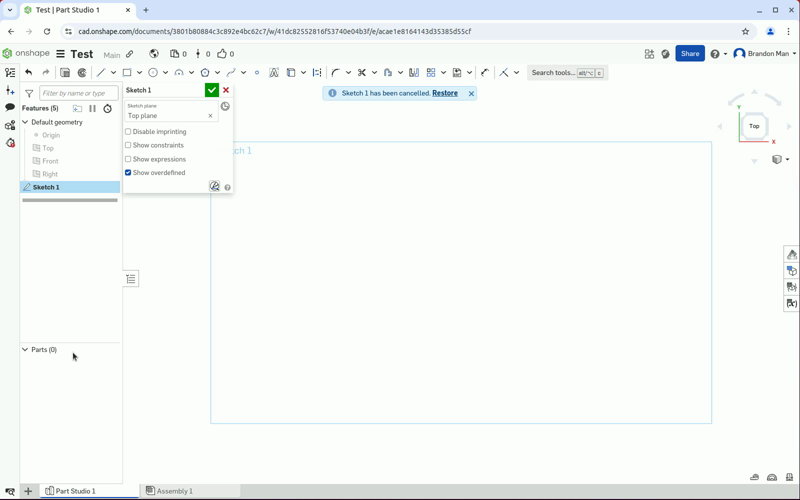
key(l)
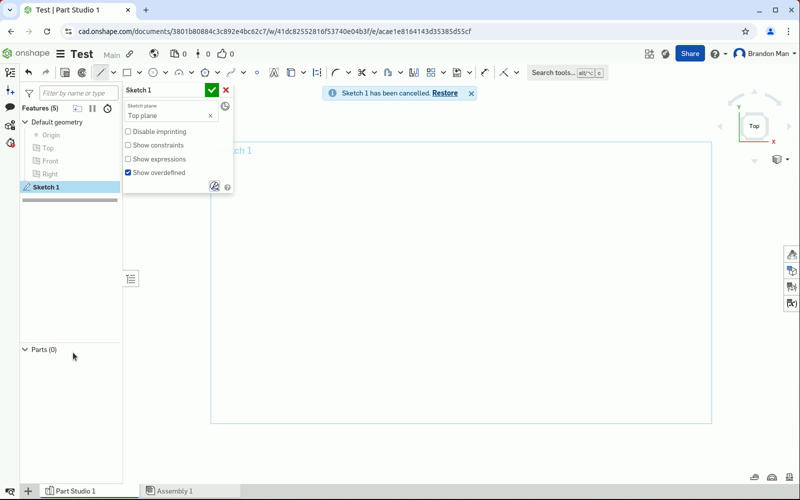
key_down(shift)
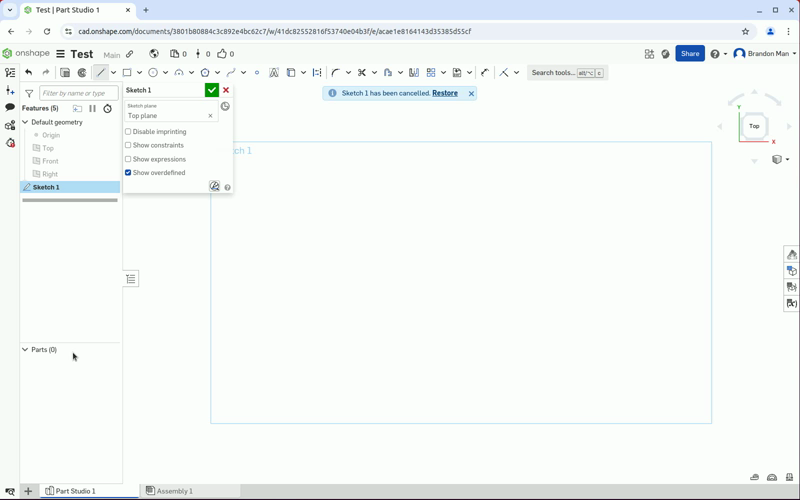
mouse_move(349, 282)
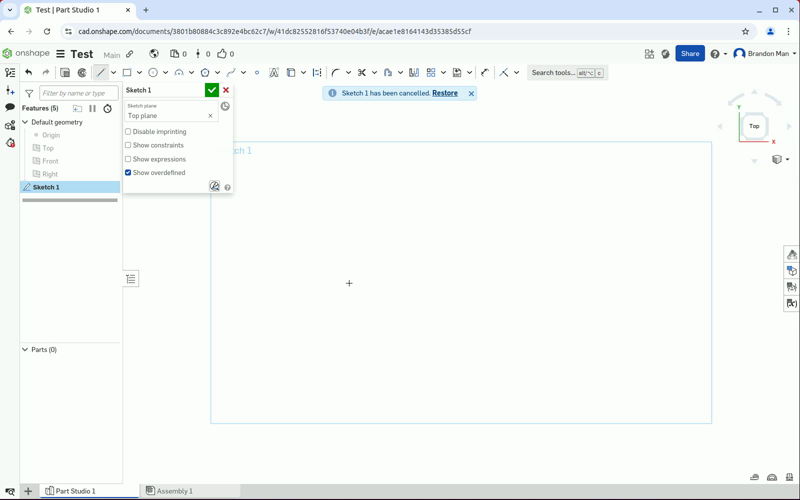
click(349, 282)
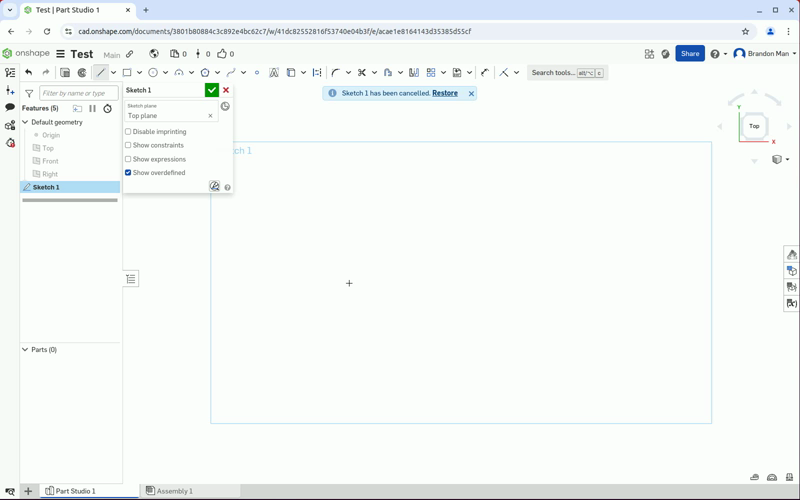
key_up(shift)
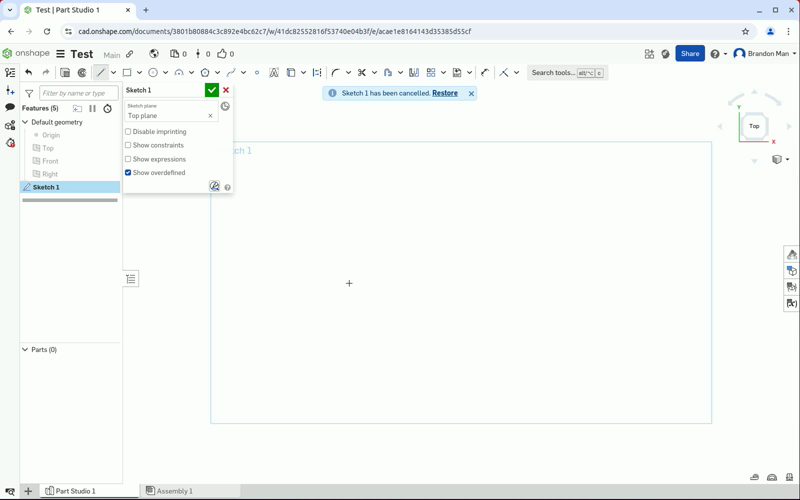
key_down(shift)
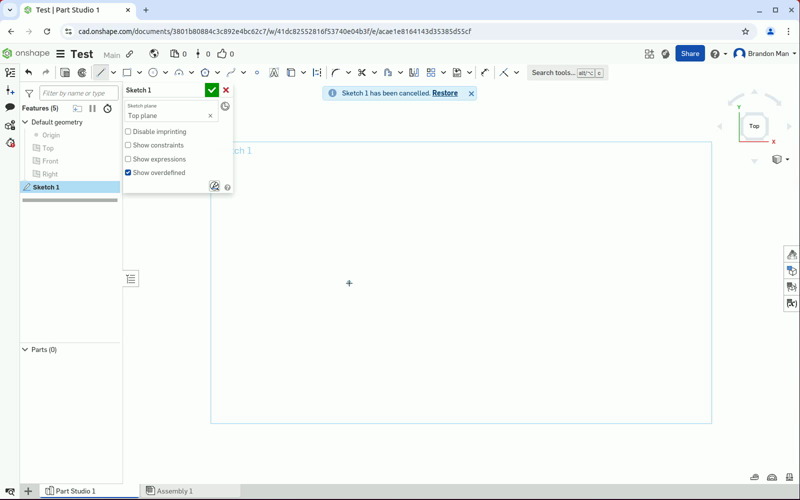
mouse_move(405, 378)
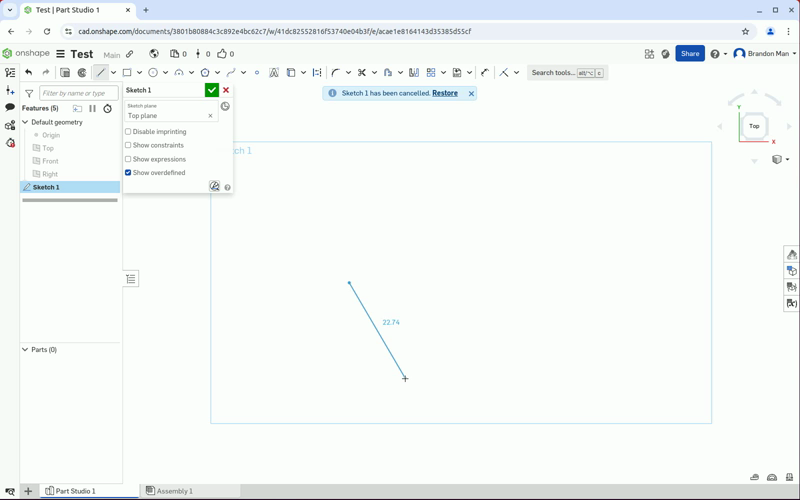
click(405, 378)
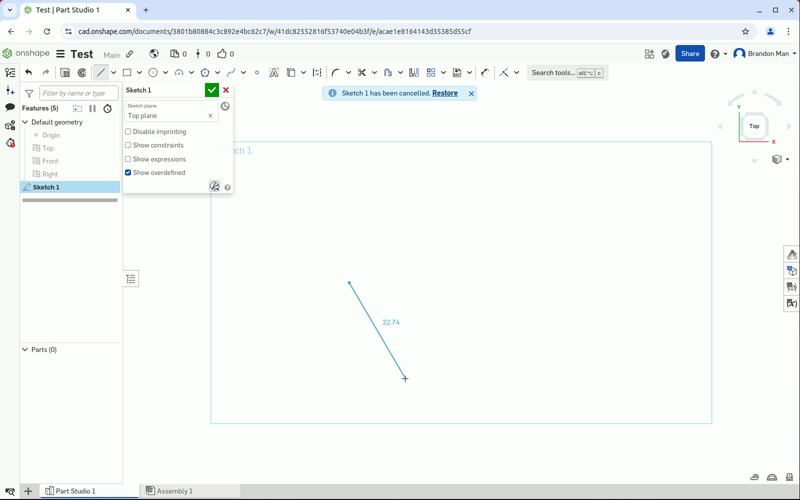
key_up(shift)
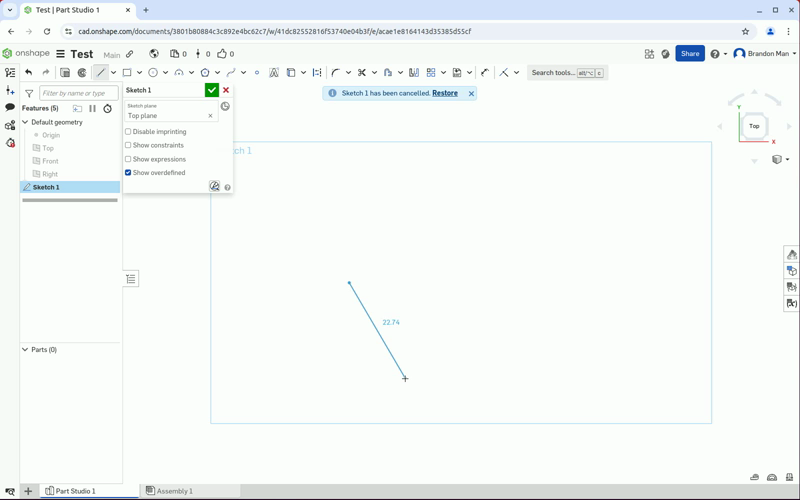
key_down(shift)
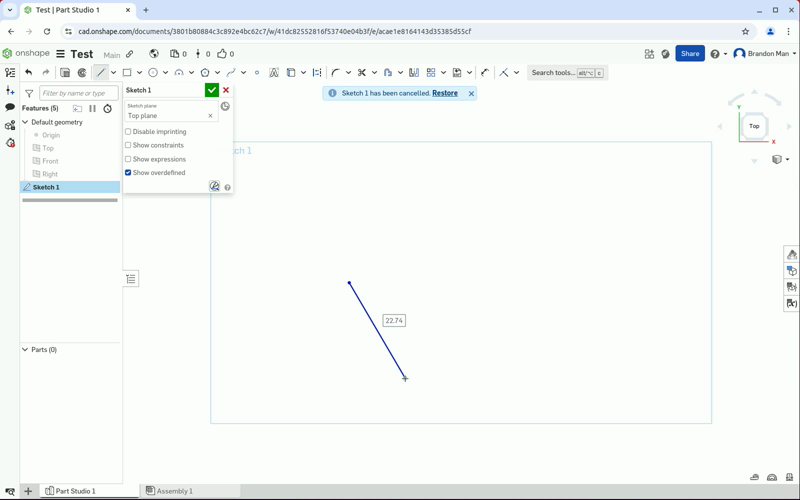
mouse_move(514, 378)
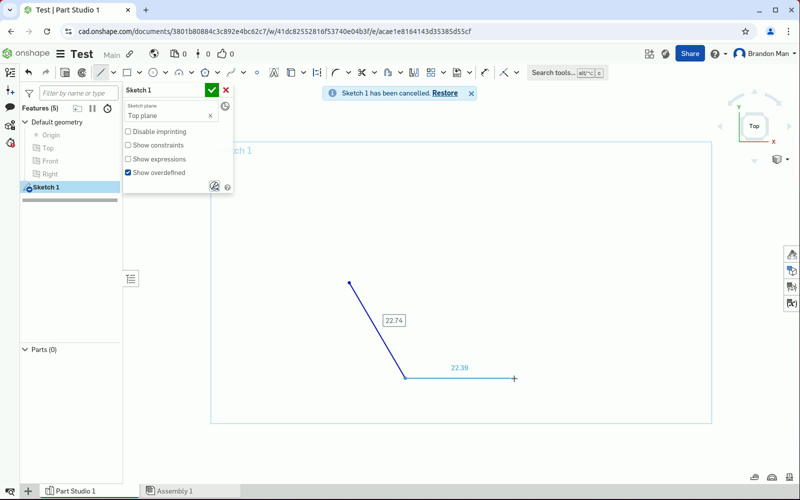
click(514, 378)
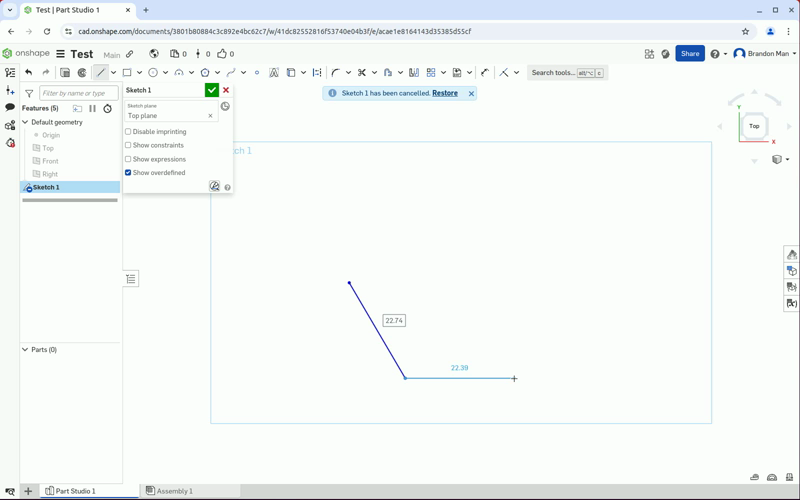
key_up(shift)
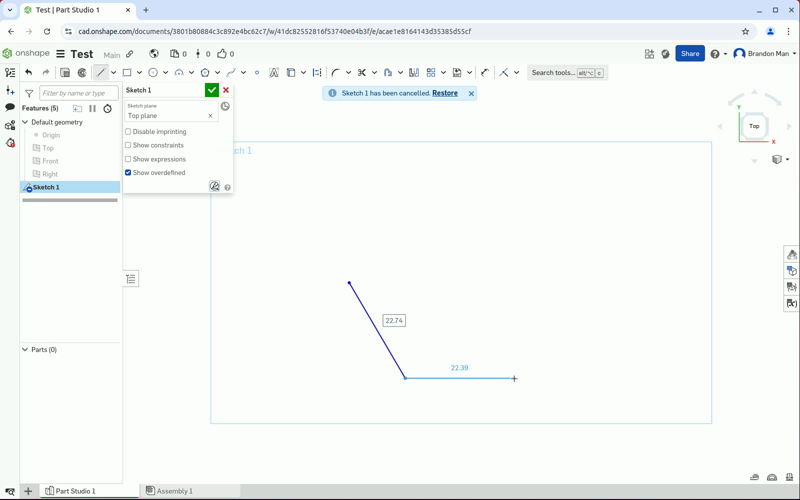
key_down(shift)
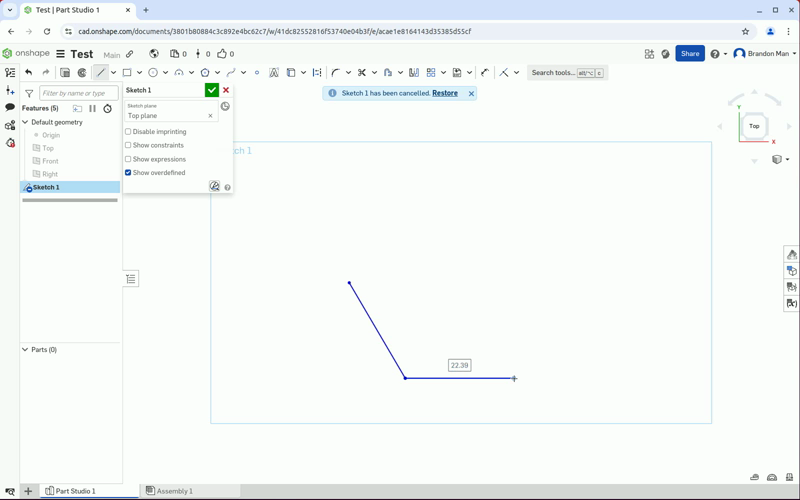
mouse_move(569, 282)
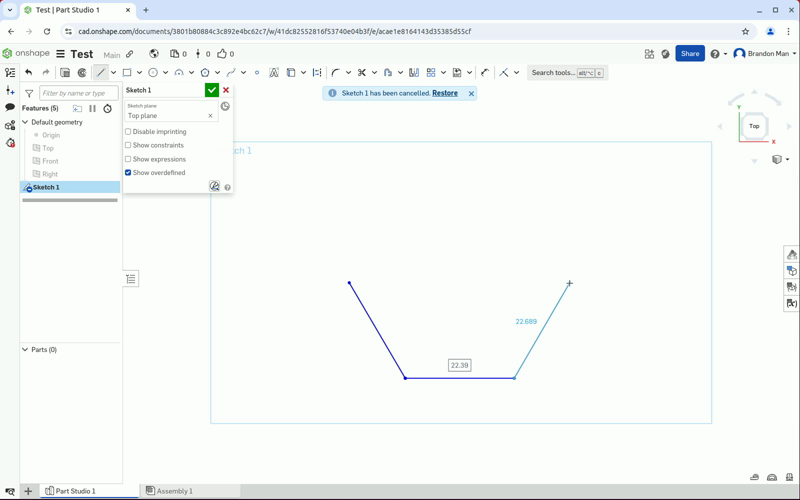
click(569, 282)
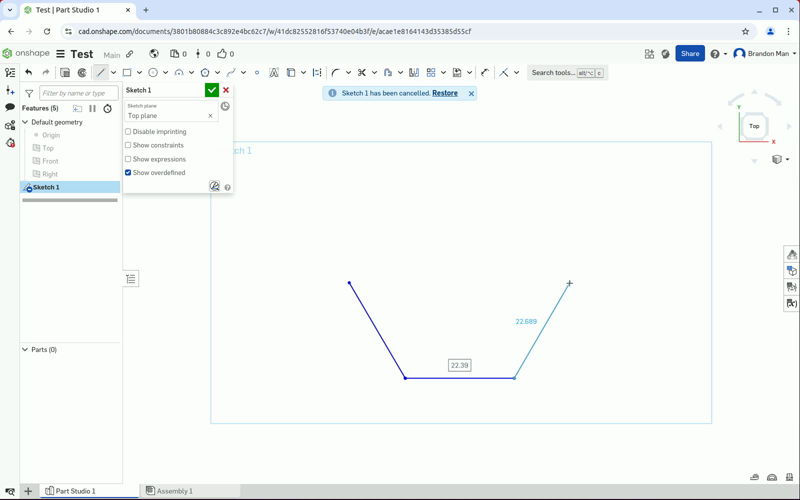
key_up(shift)
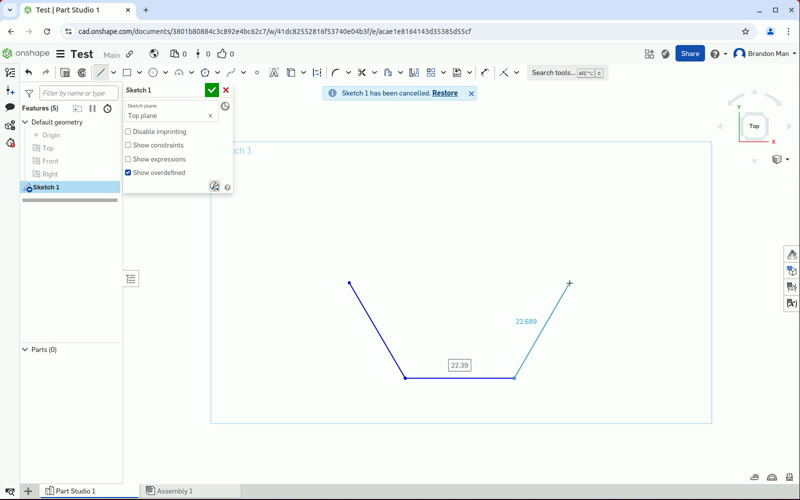
key_down(shift)
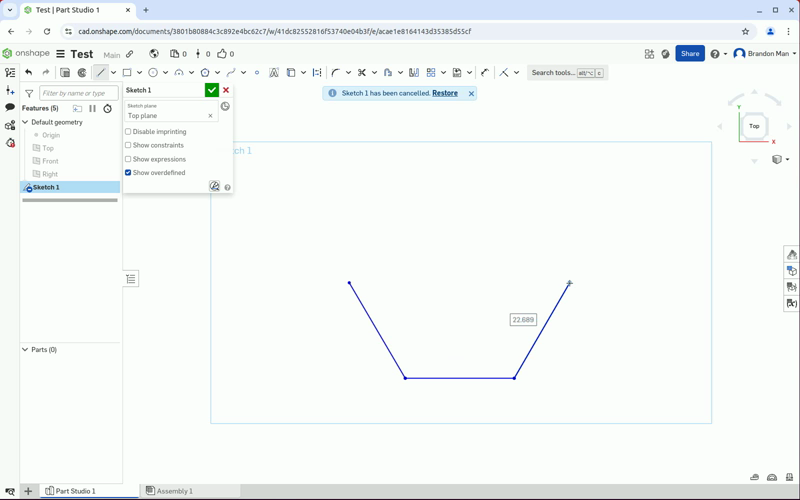
mouse_move(514, 187)
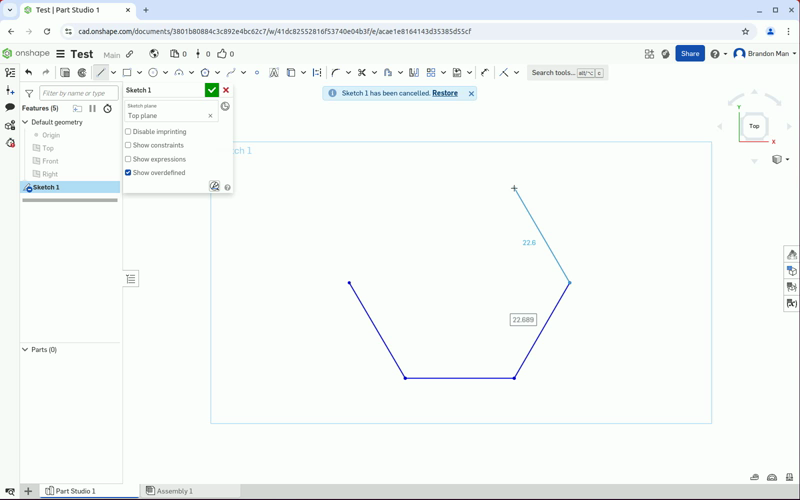
click(514, 187)
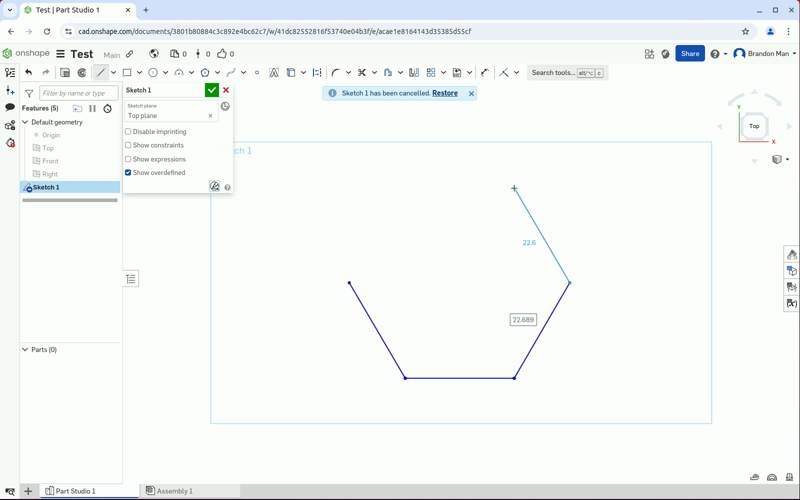
key_up(shift)
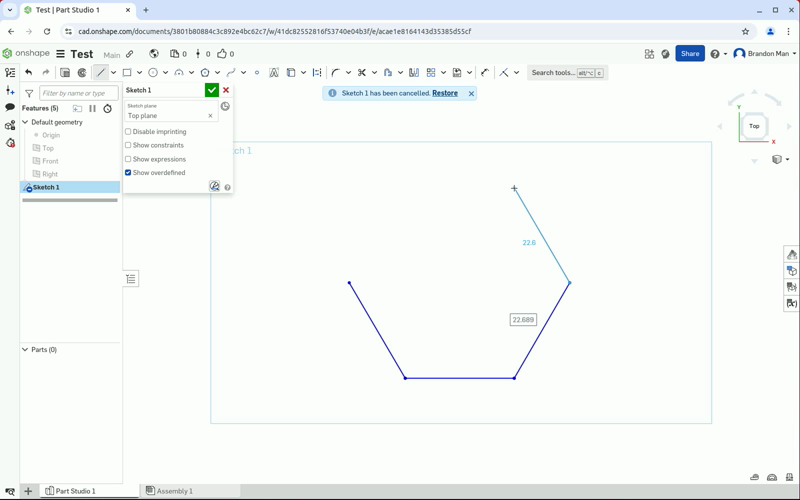
key_down(shift)
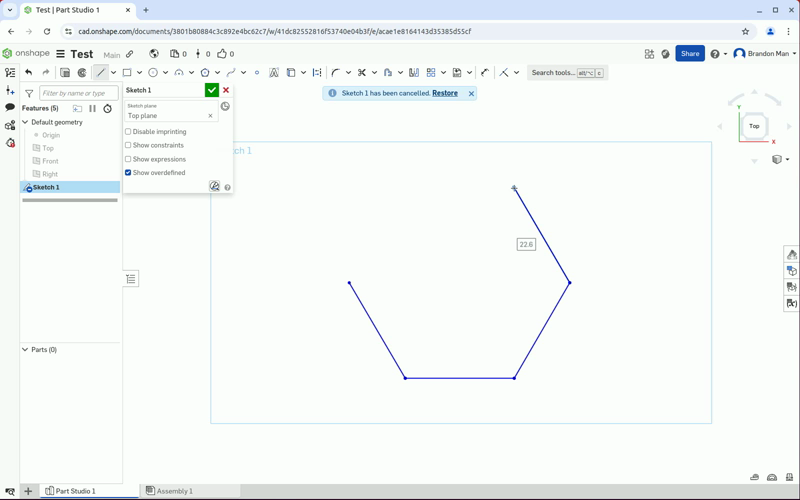
mouse_move(405, 187)
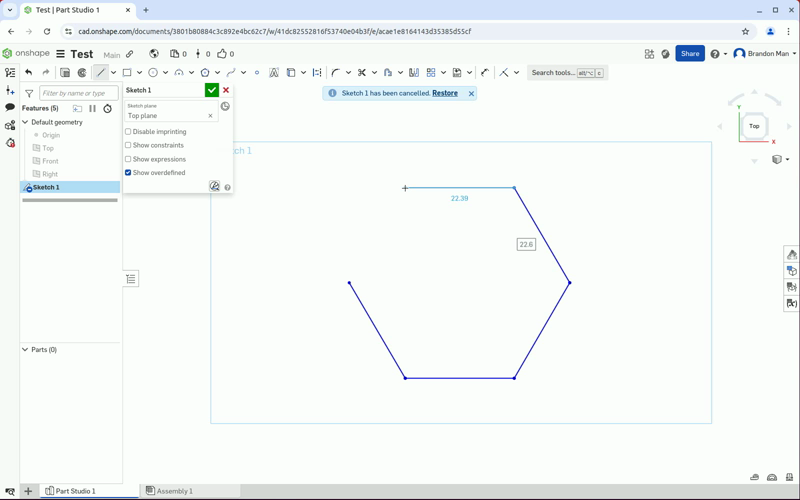
click(405, 187)
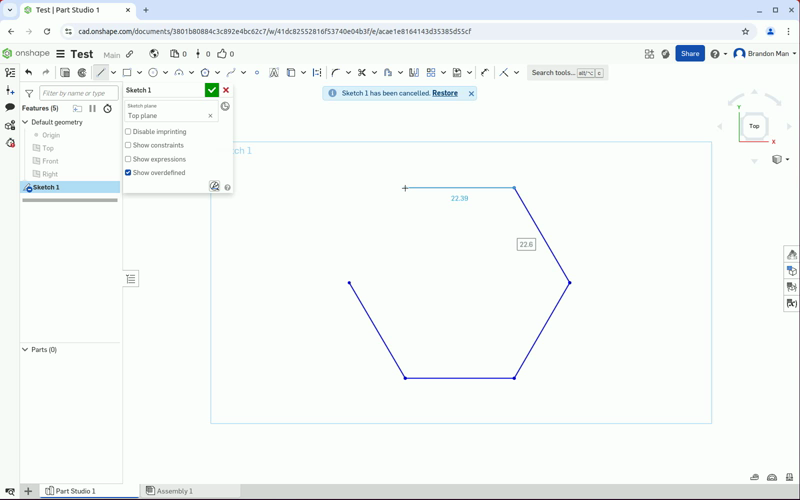
key_up(shift)
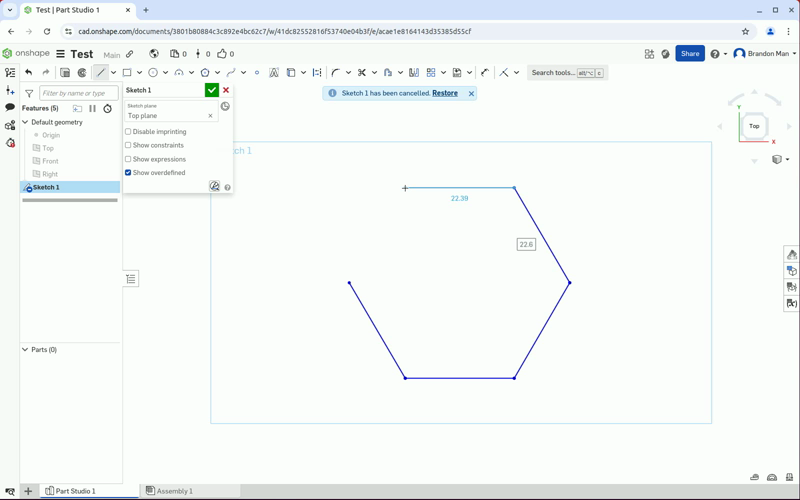
key_down(shift)
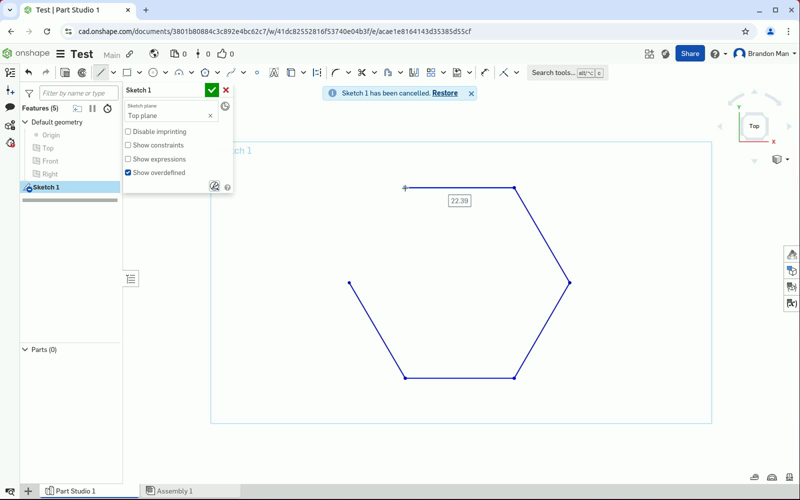
mouse_move(349, 282)
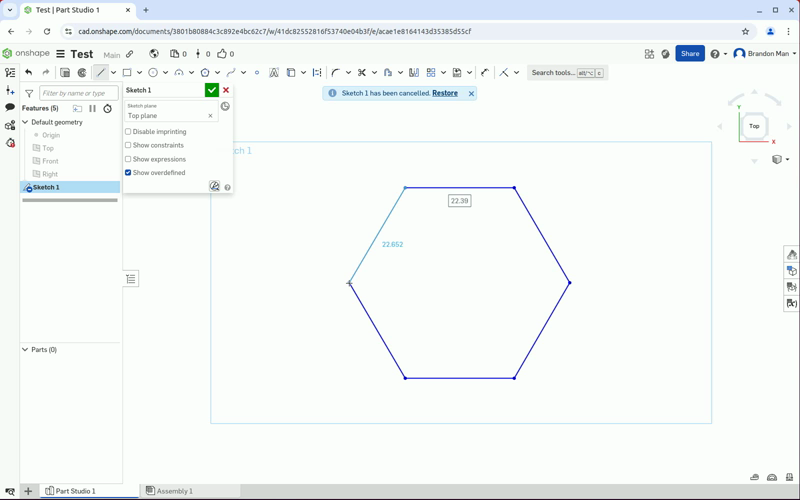
key_up(shift)
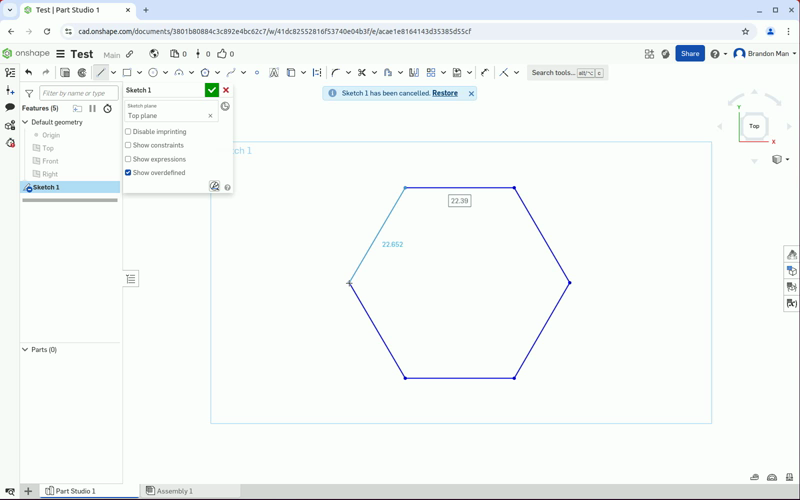
click(349, 282)
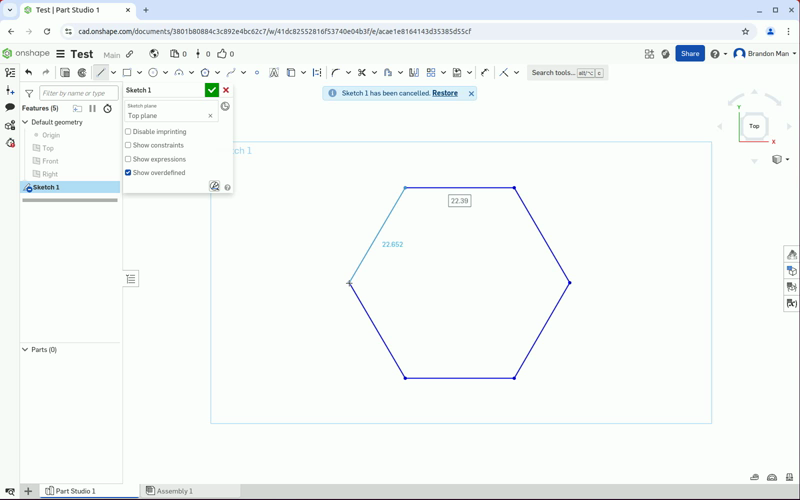
key(esc)
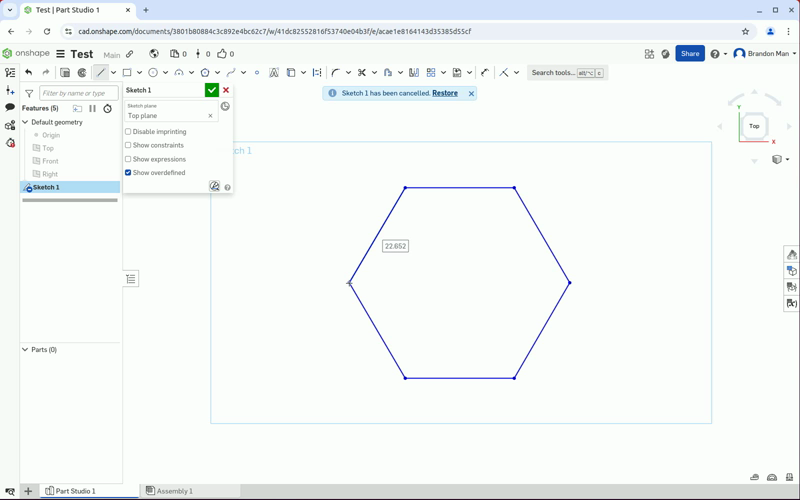
mouse_move(427, 251)
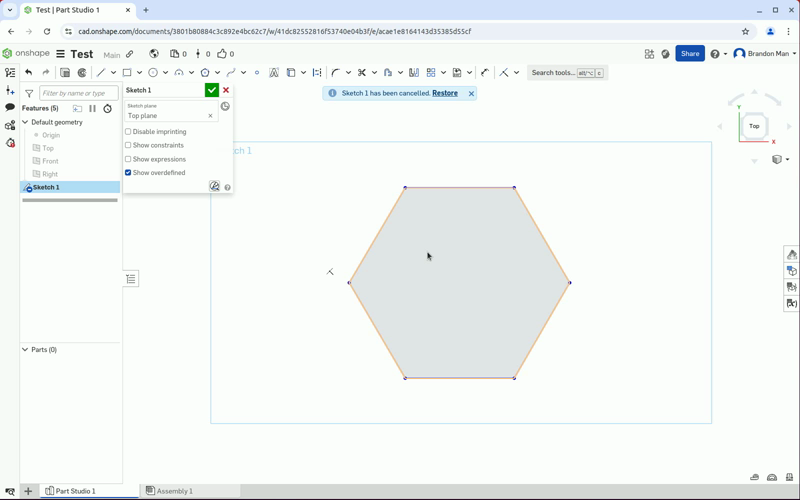
click(427, 251)
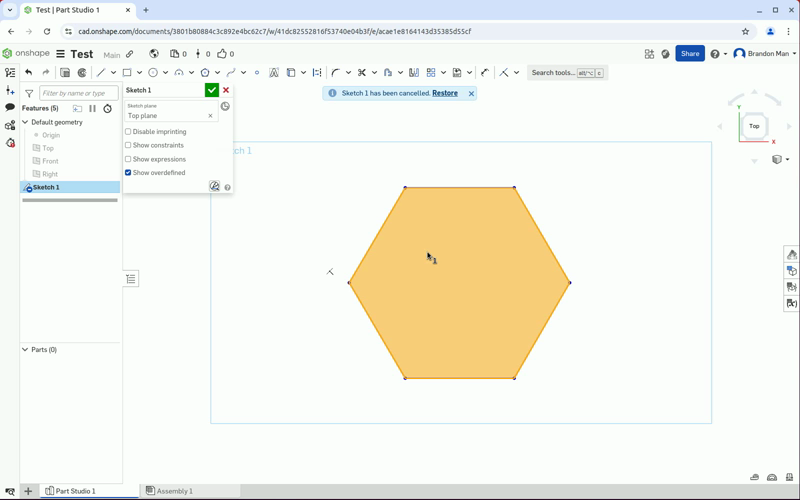
mouse_move(73, 352)
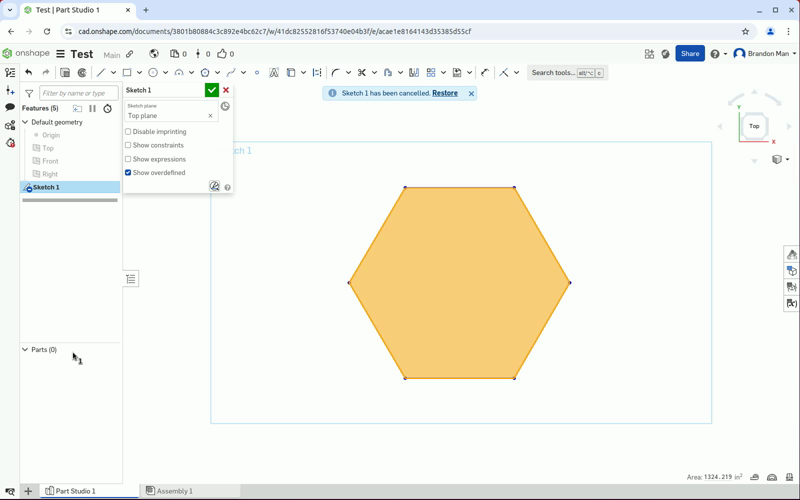
key(shift+y)
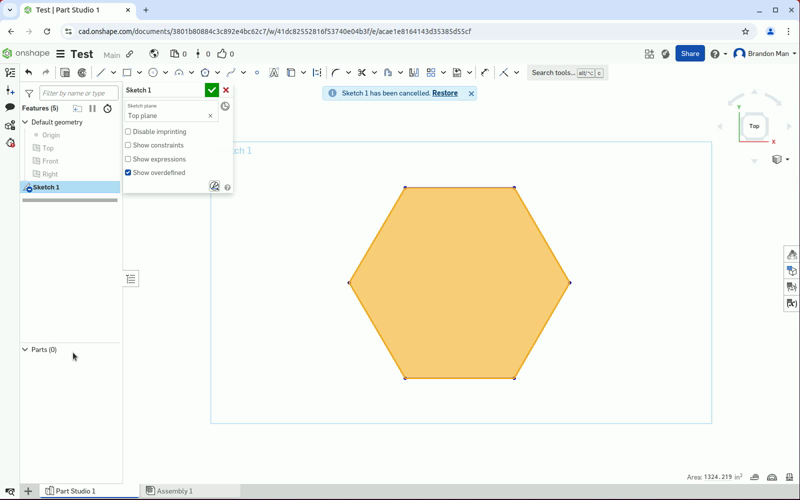
key(shift+e)
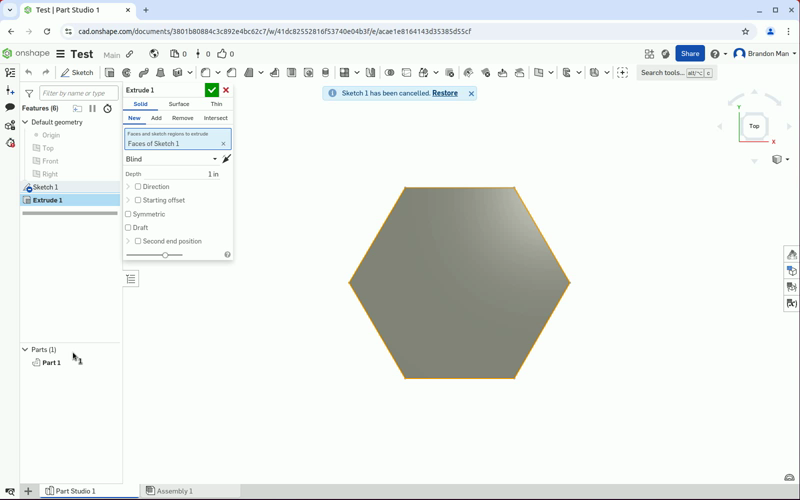
mouse_move(143, 106)
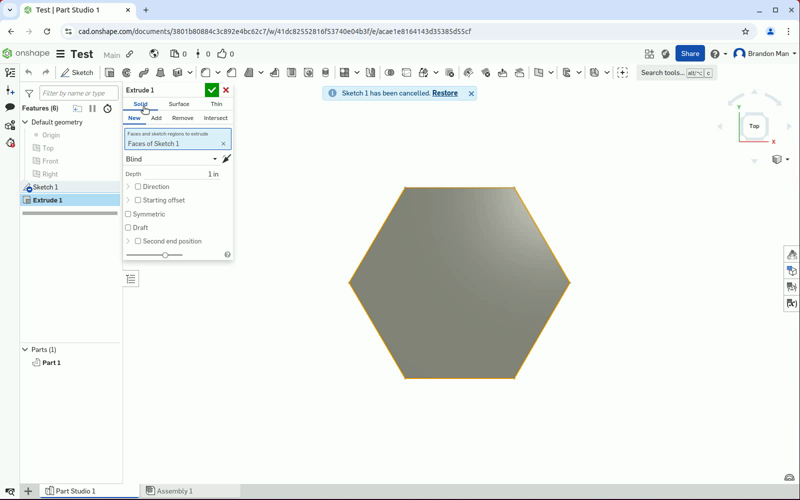
click(143, 106)
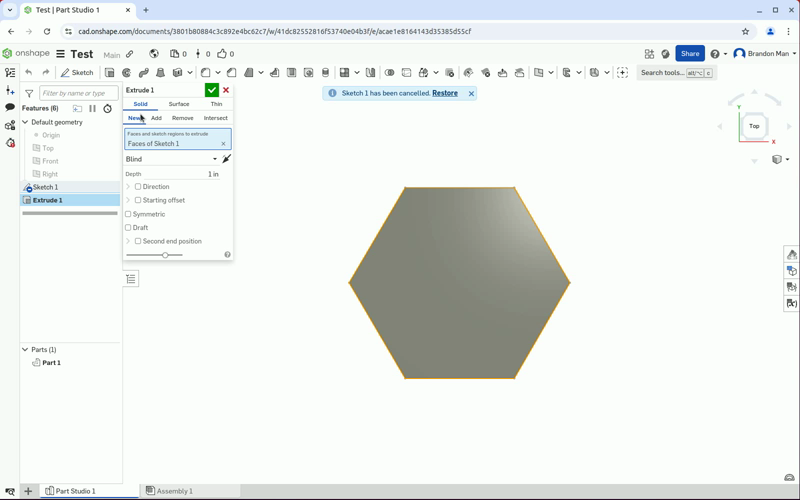
mouse_move(137, 120)
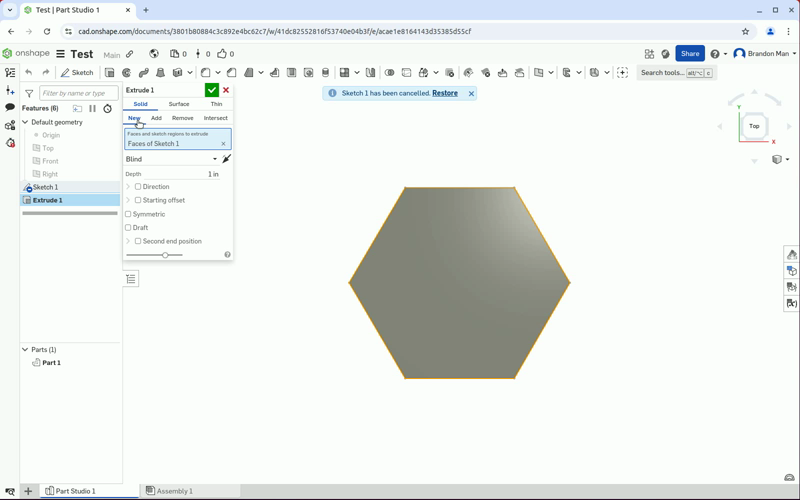
click(137, 120)
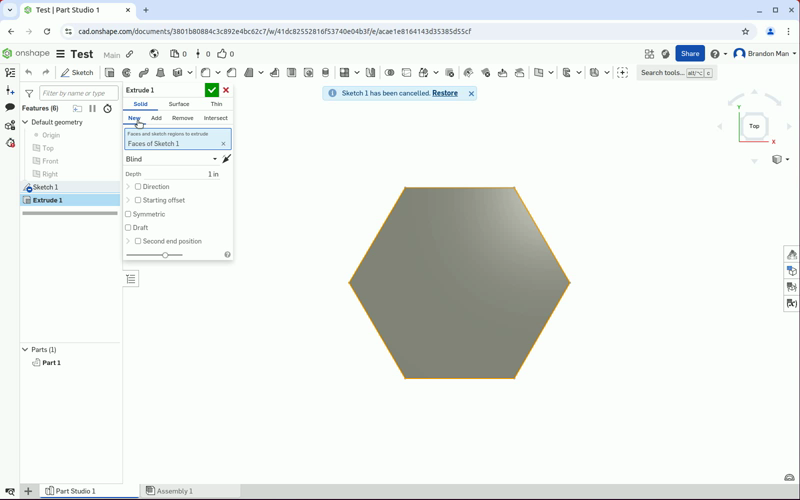
key(tab, 4)
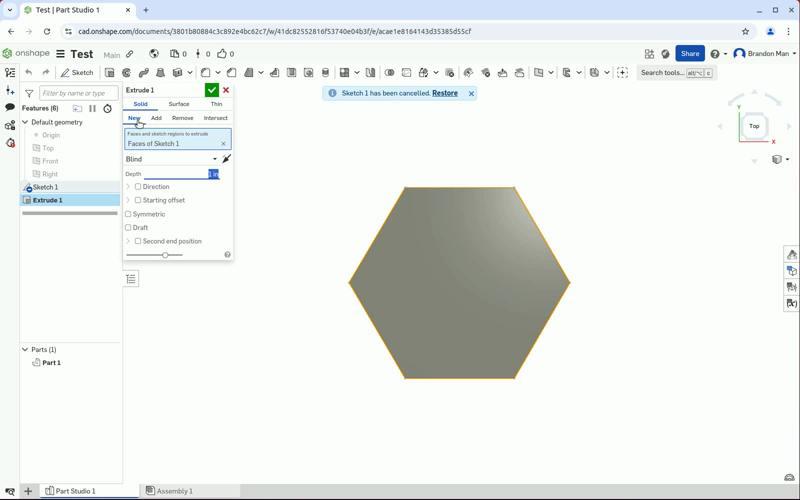
text(15.405)
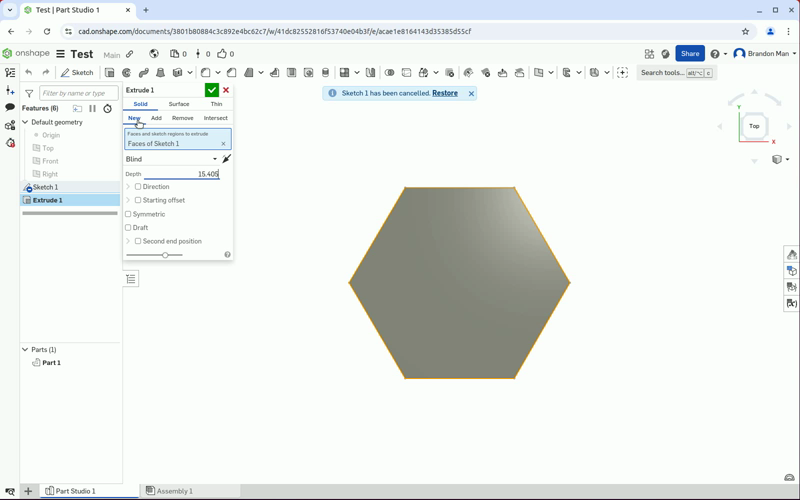
key(enter)
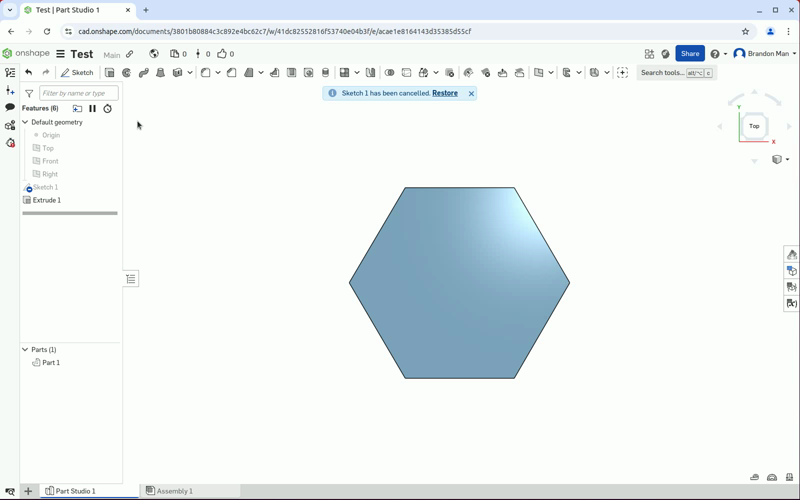
key(shift+h)
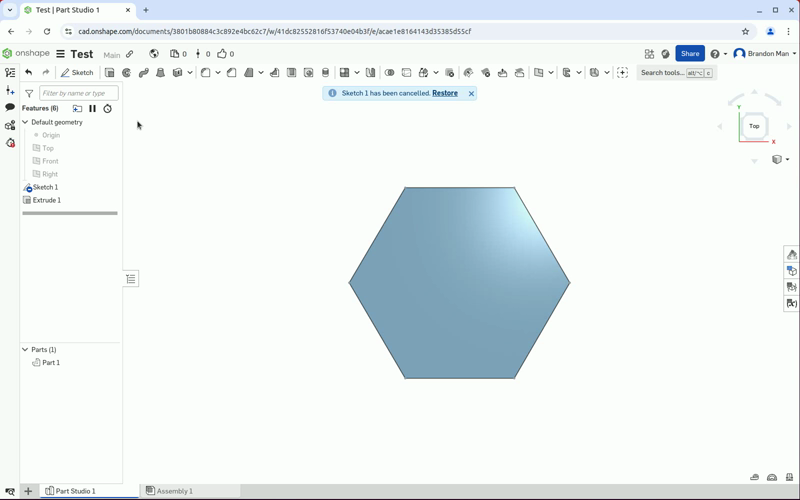
key(shift+h)
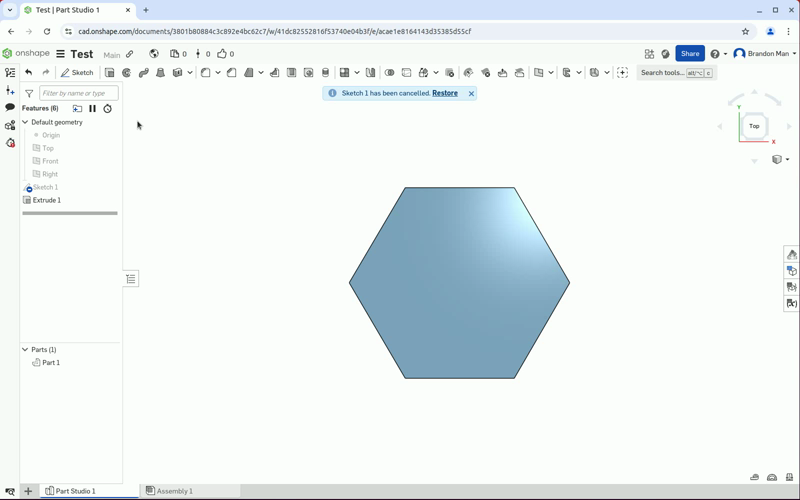
mouse_move(73, 189)
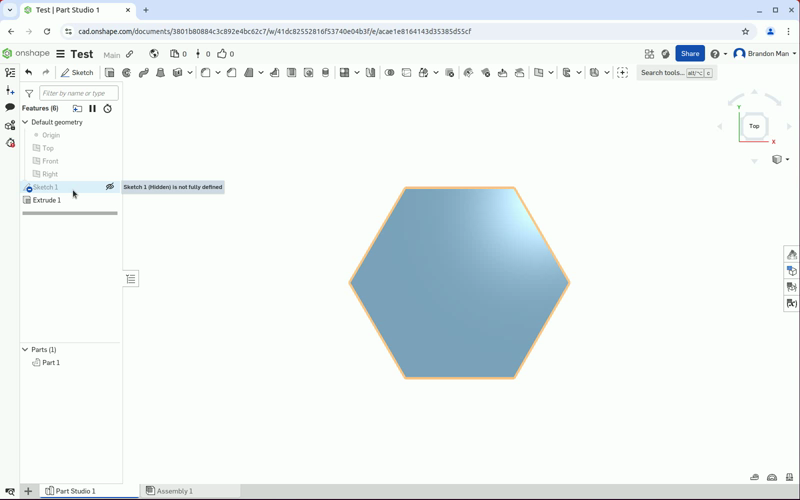
click(73, 189)
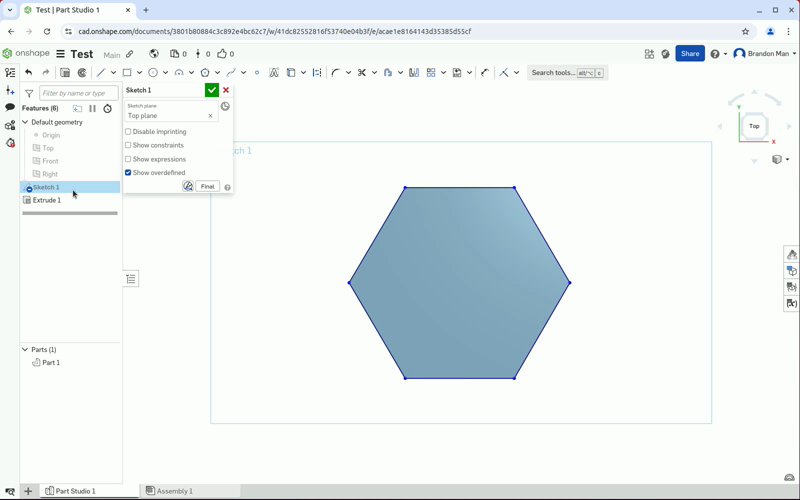
mouse_move(229, 92)
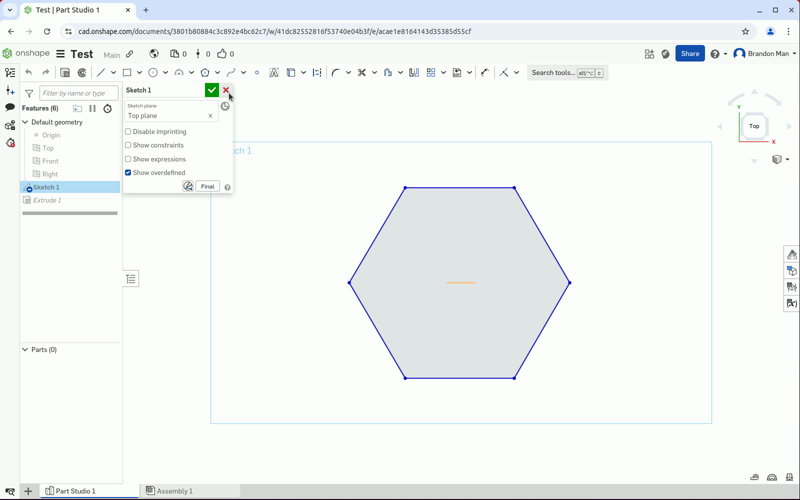
click(229, 92)
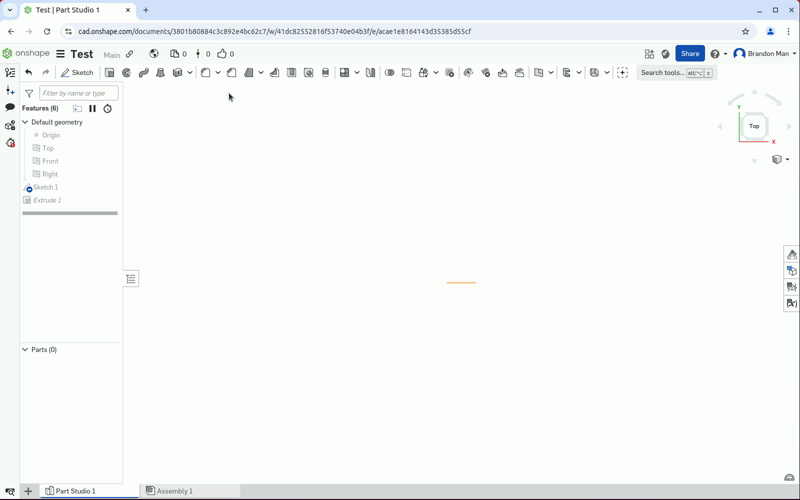
mouse_move(541, 75)
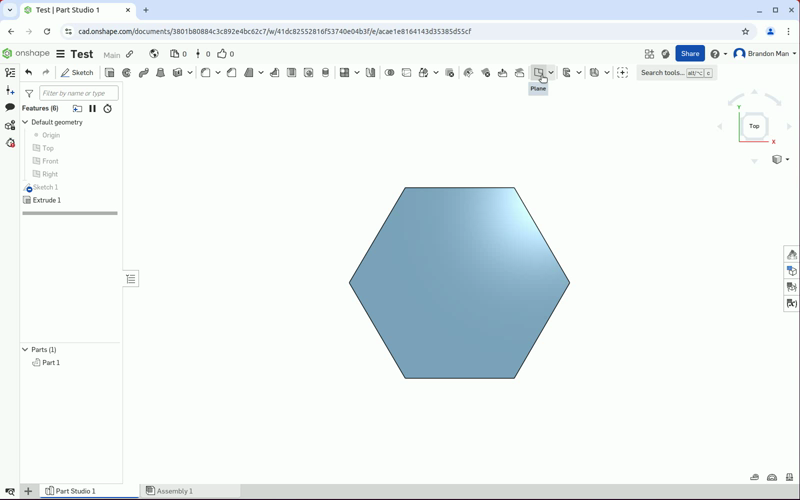
click(541, 75)
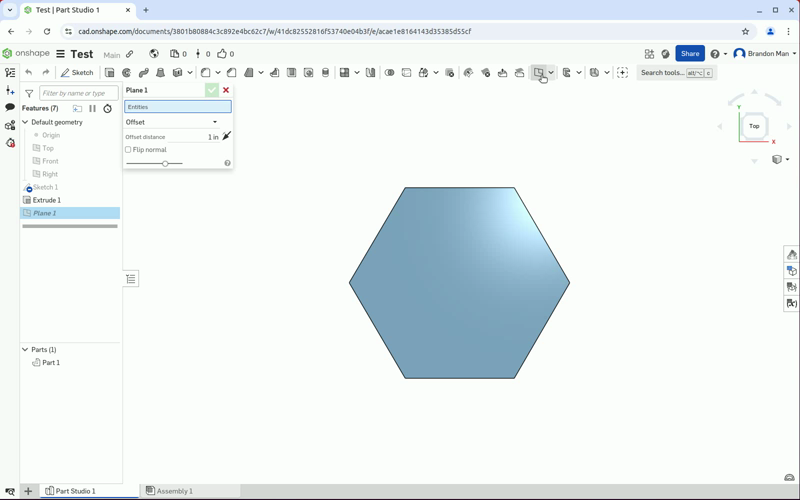
mouse_move(73, 150)
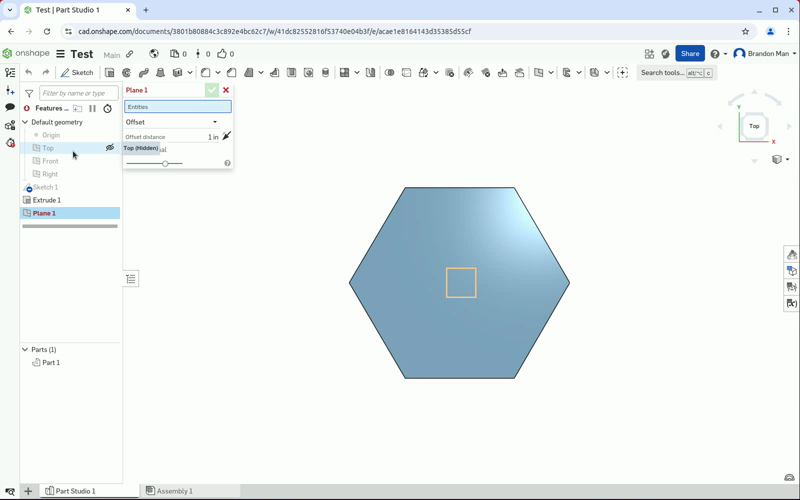
click(73, 150)
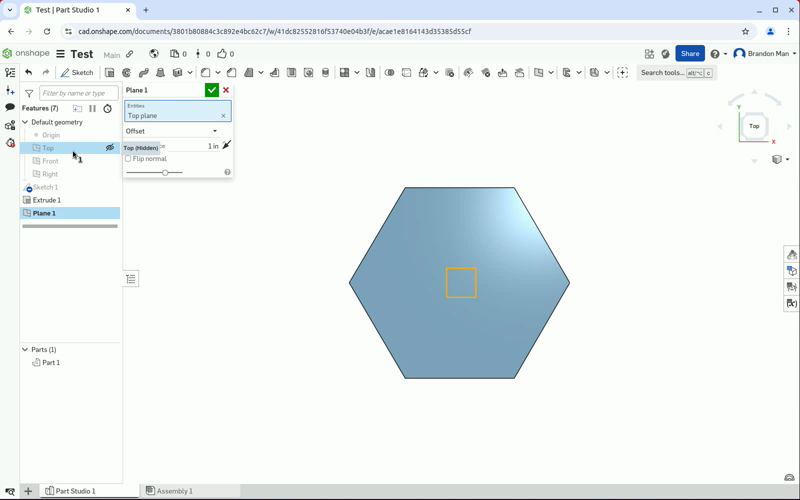
key(tab, 2)
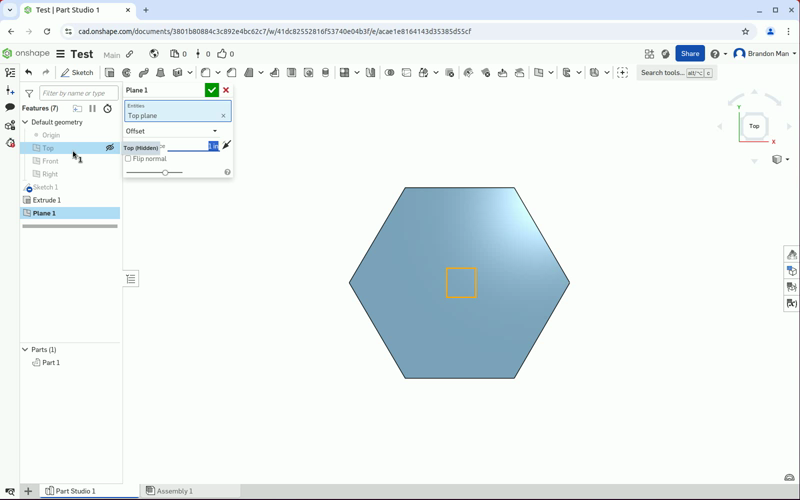
text(15.405)
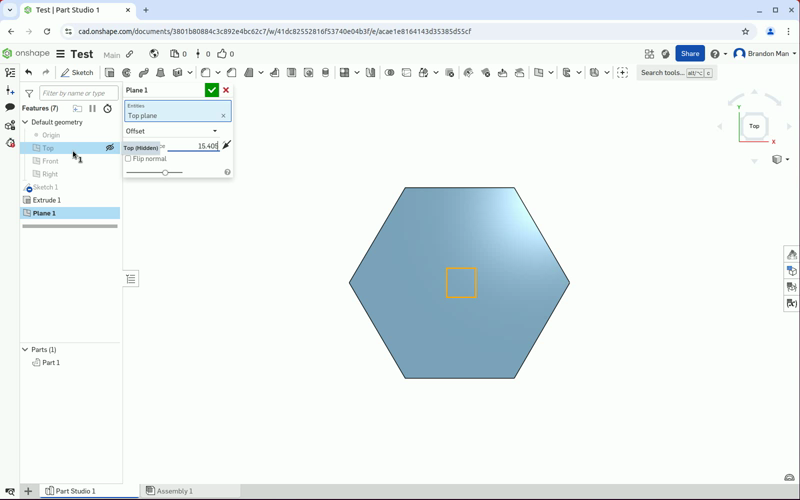
key(enter, 2)
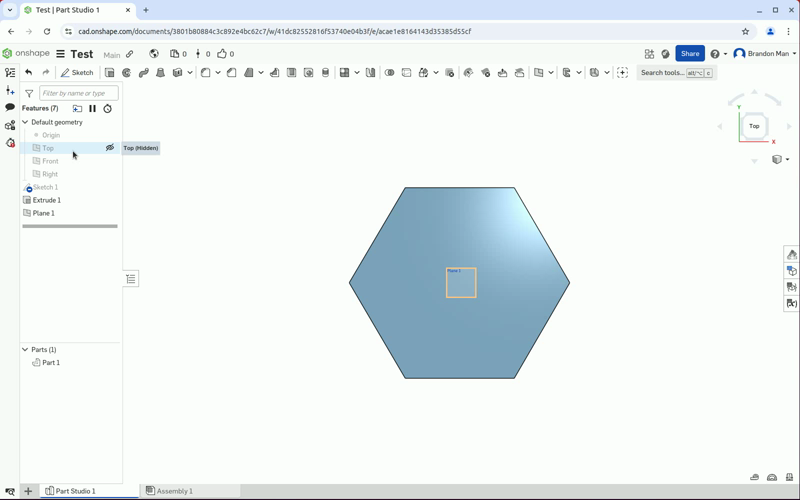
key(shift+s)
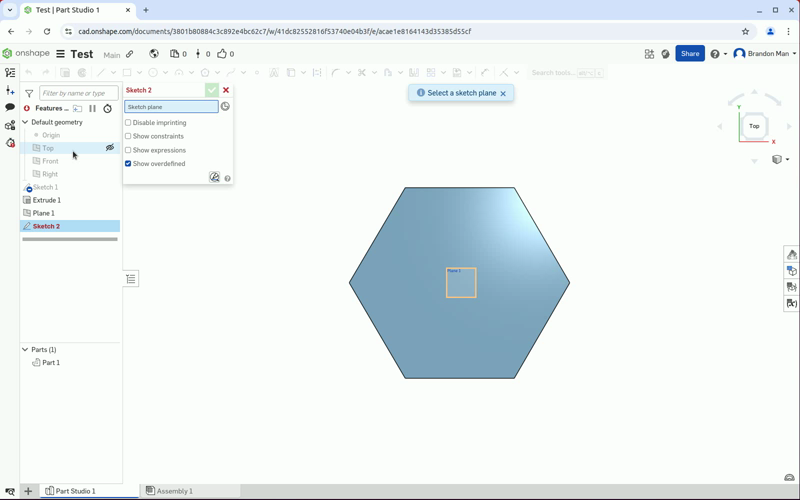
mouse_move(73, 215)
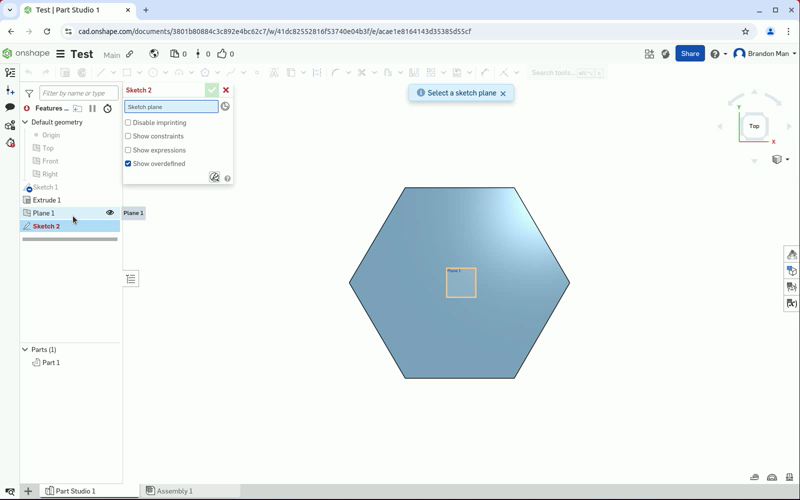
click(73, 215)
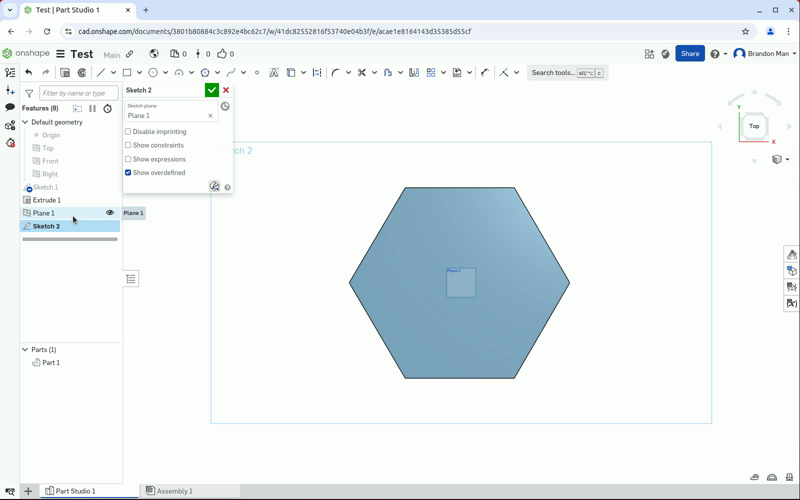
mouse_move(73, 352)
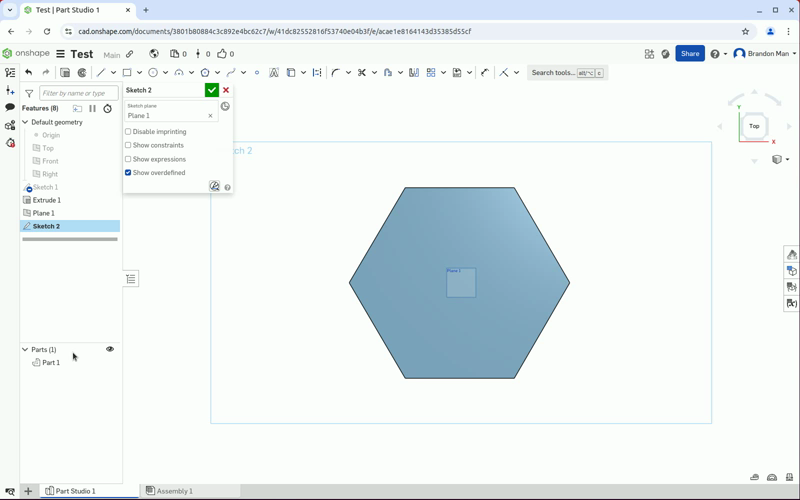
key(y)
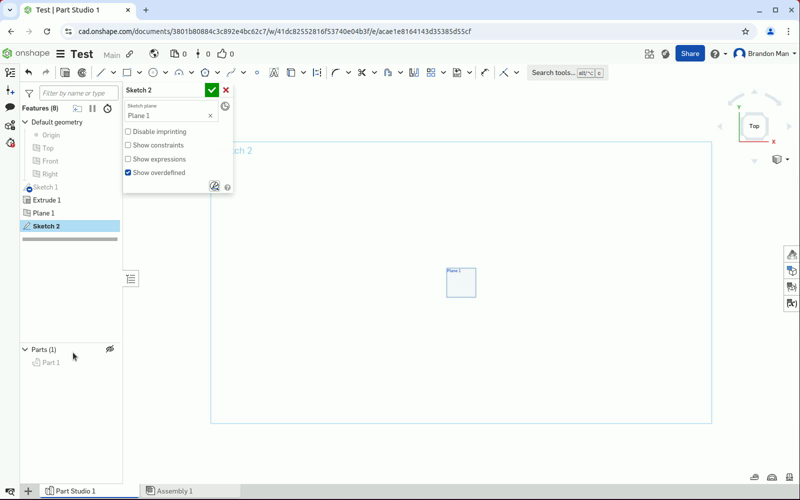
key(c)
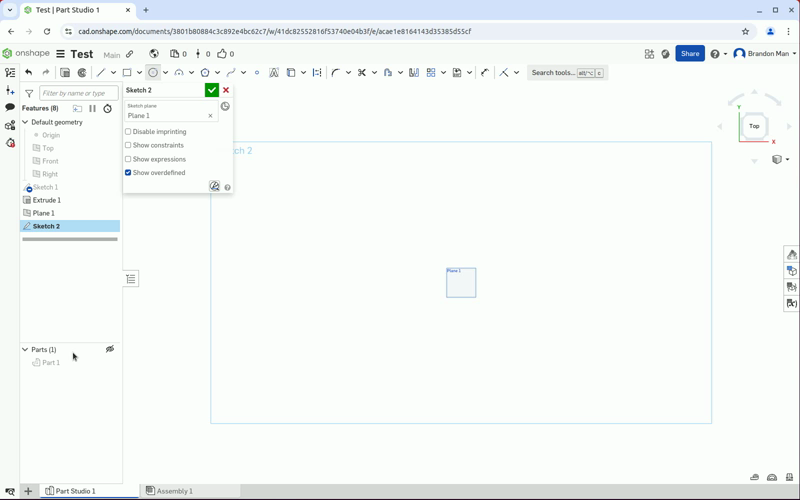
key_down(shift)
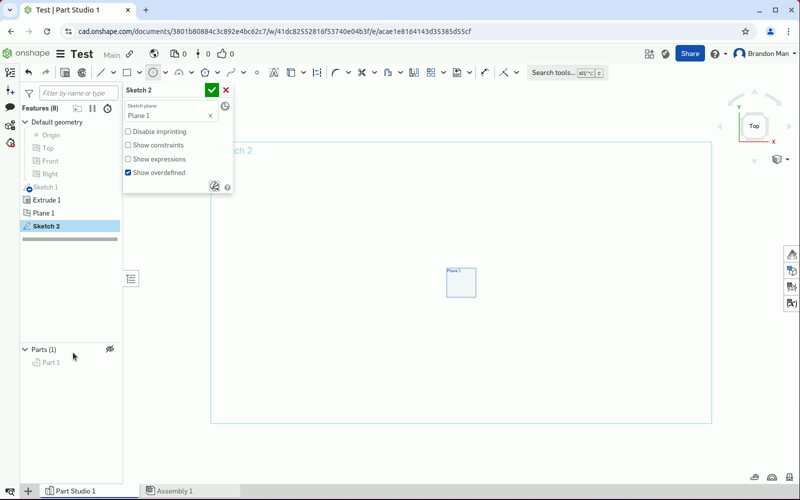
mouse_move(461, 282)
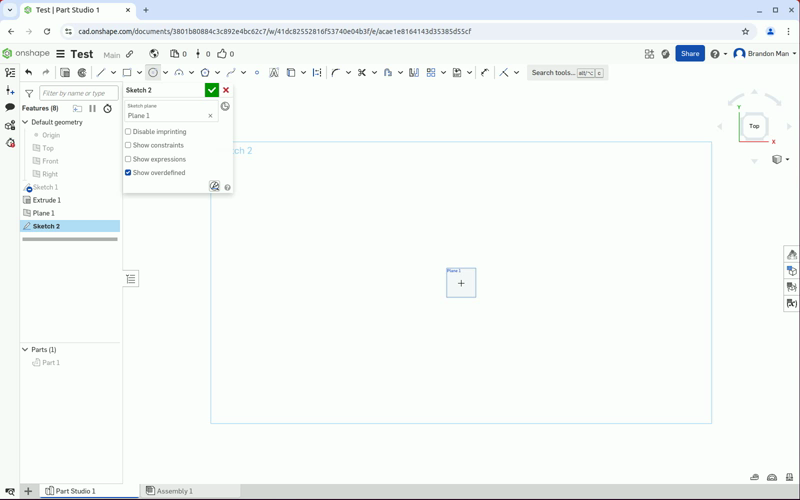
click(461, 282)
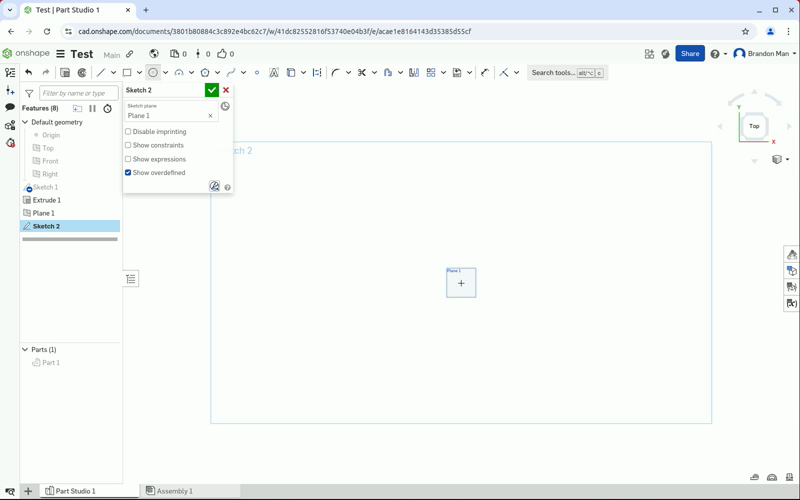
key_up(shift)
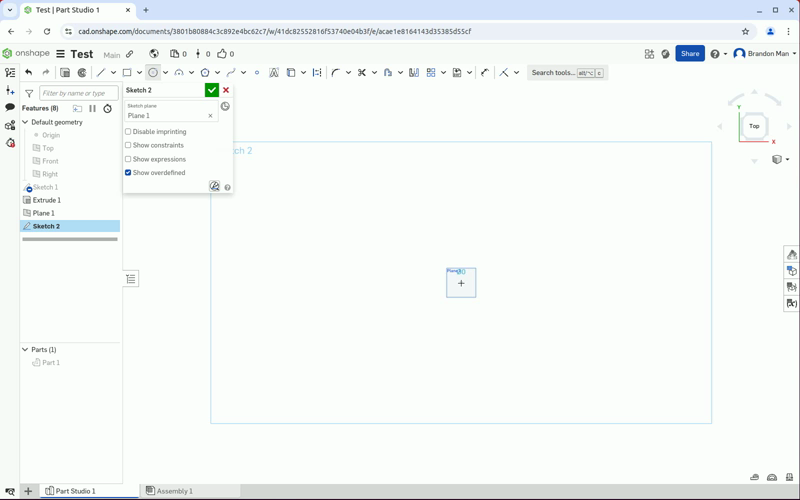
mouse_move(552, 282)
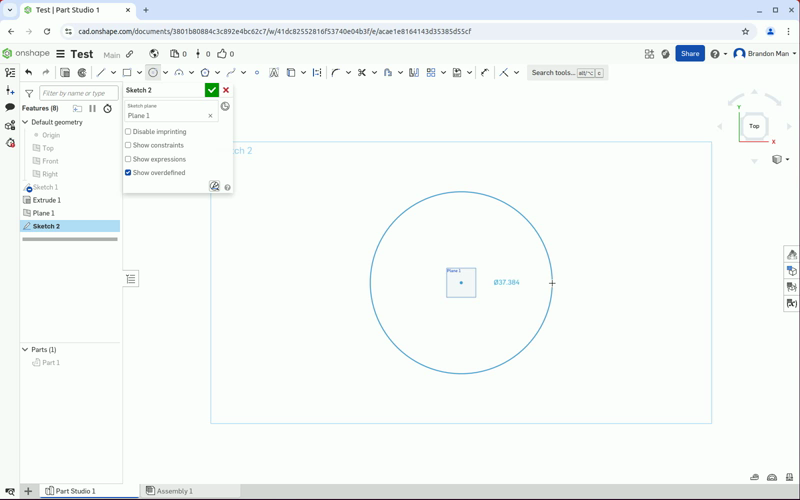
click(552, 282)
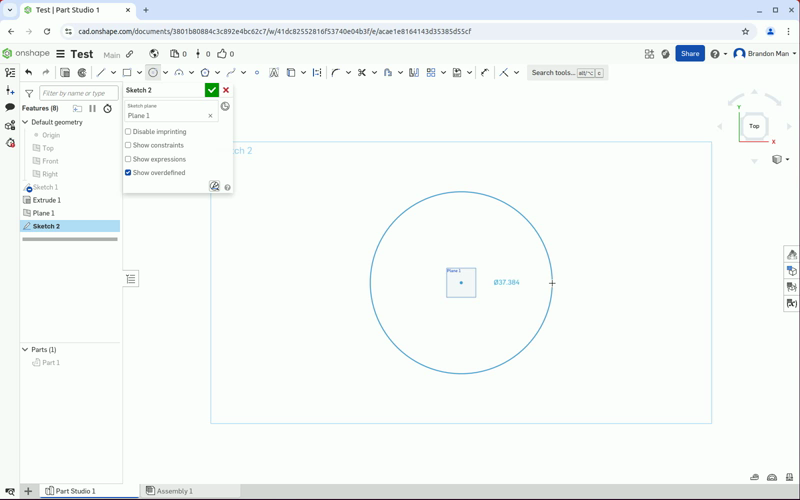
key(esc)
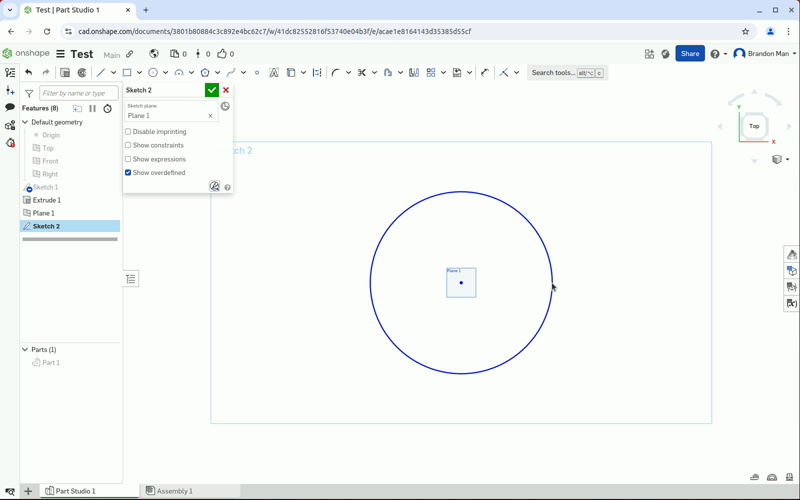
mouse_move(502, 258)
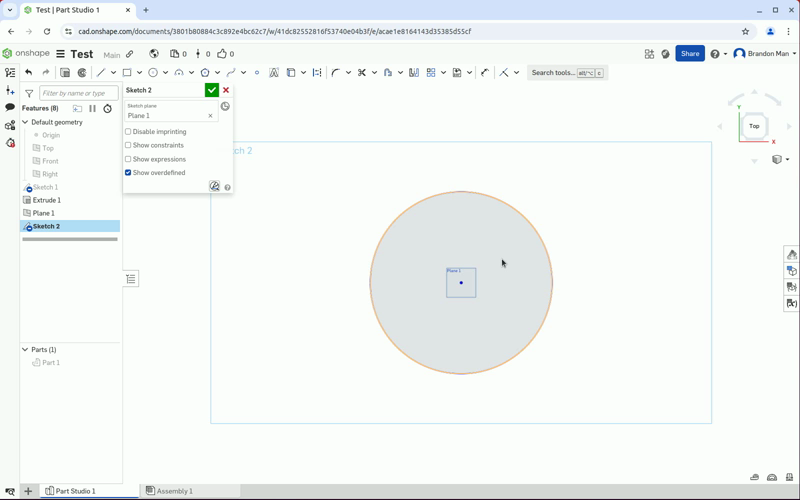
click(502, 258)
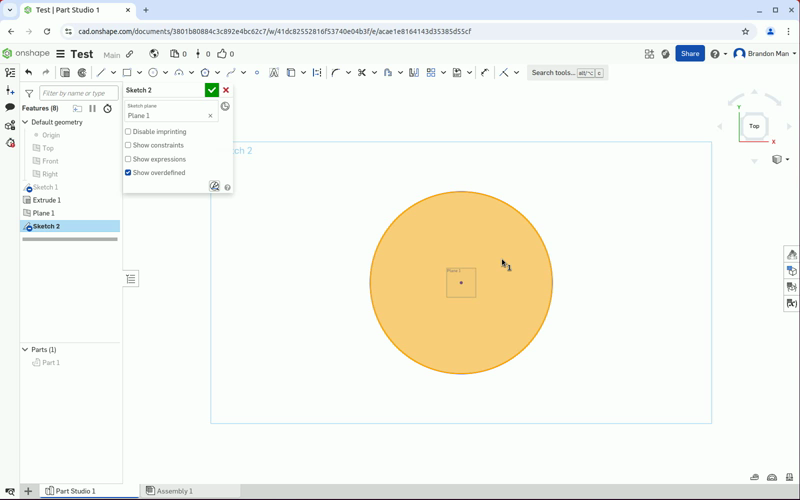
mouse_move(73, 352)
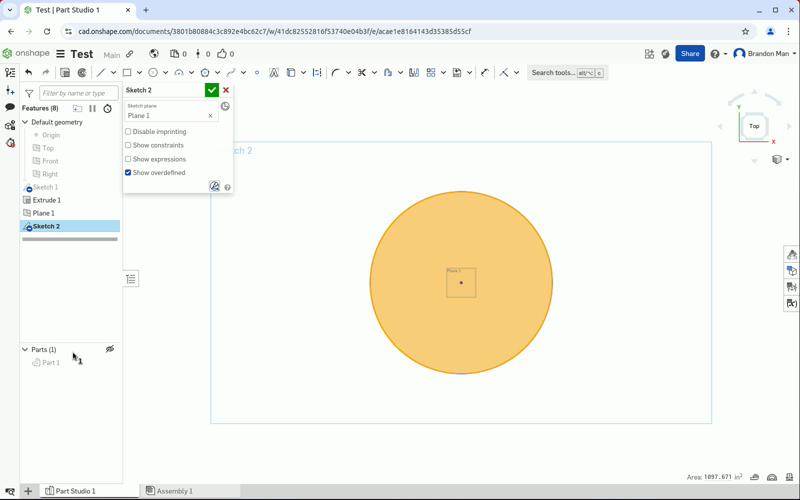
key(shift+y)
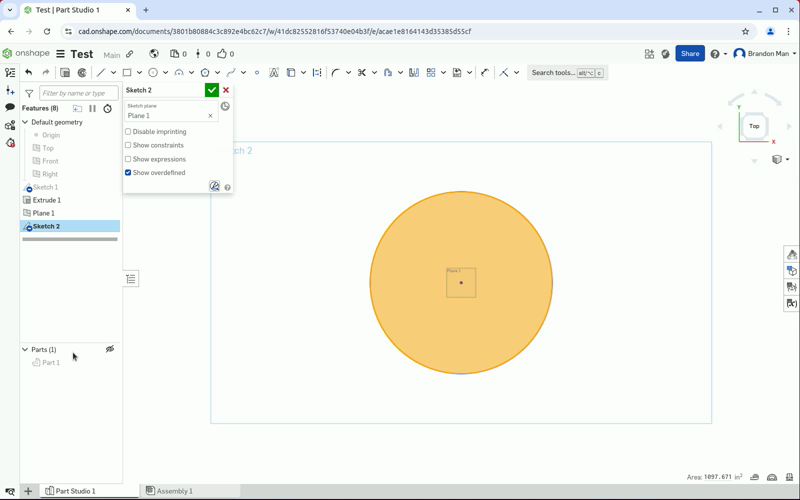
key(shift+e)
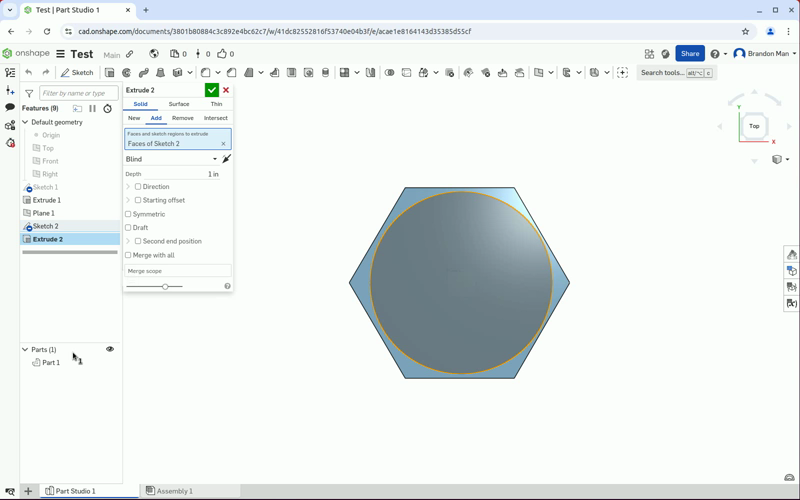
mouse_move(143, 106)
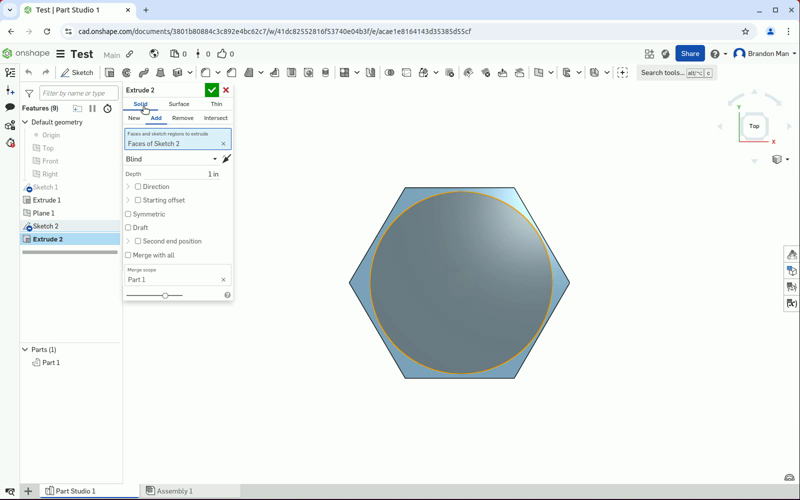
click(143, 106)
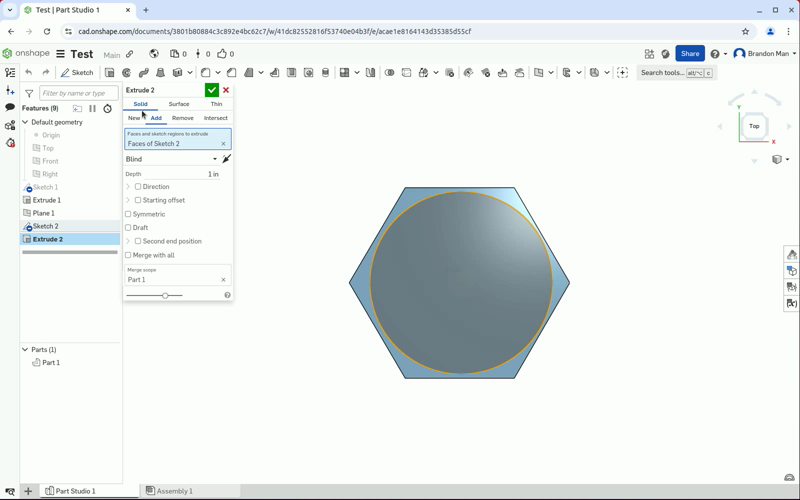
mouse_move(137, 120)
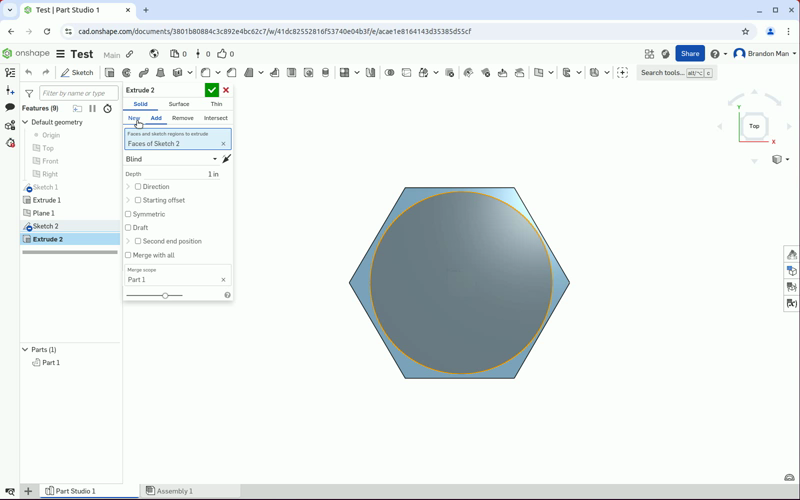
click(137, 120)
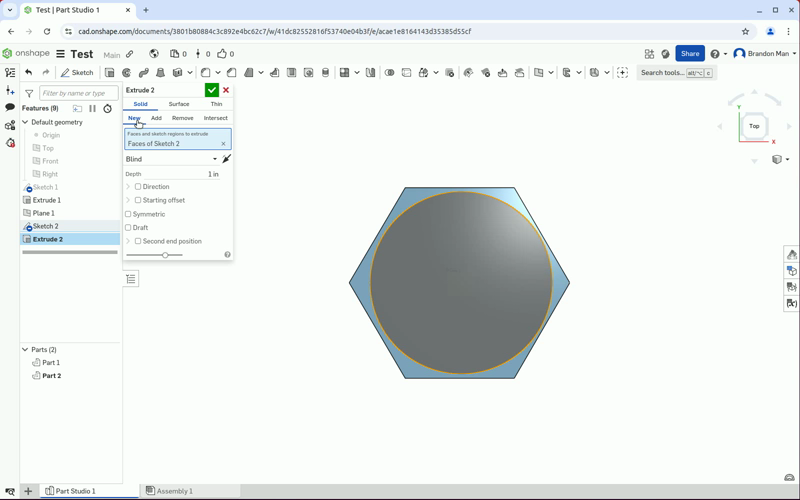
key(tab, 4)
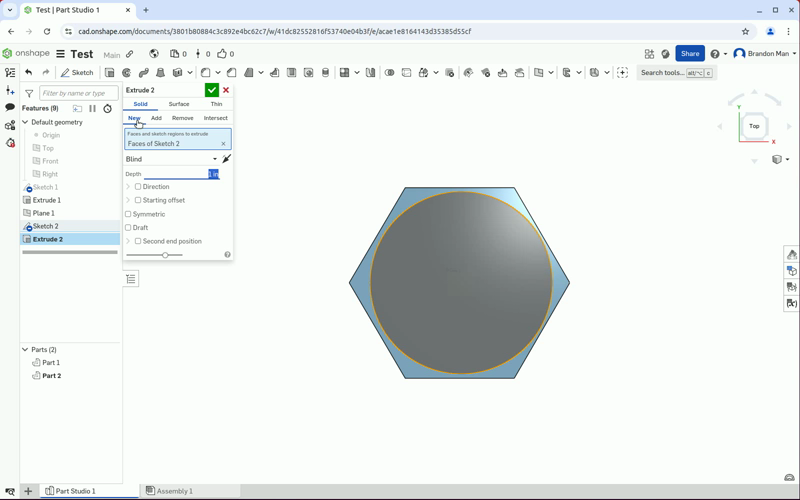
text(7.703)
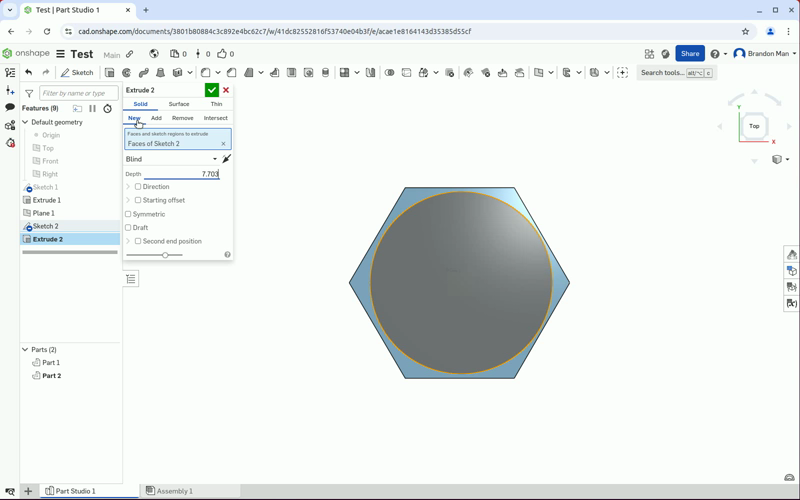
key(enter)
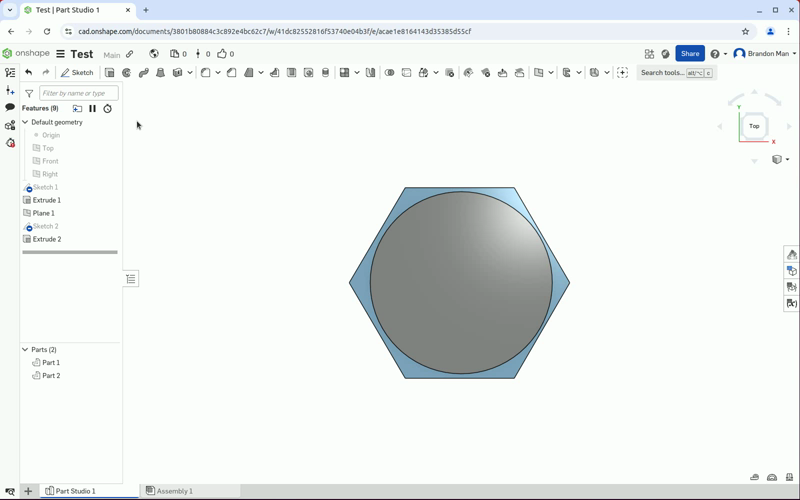
key(shift+h)
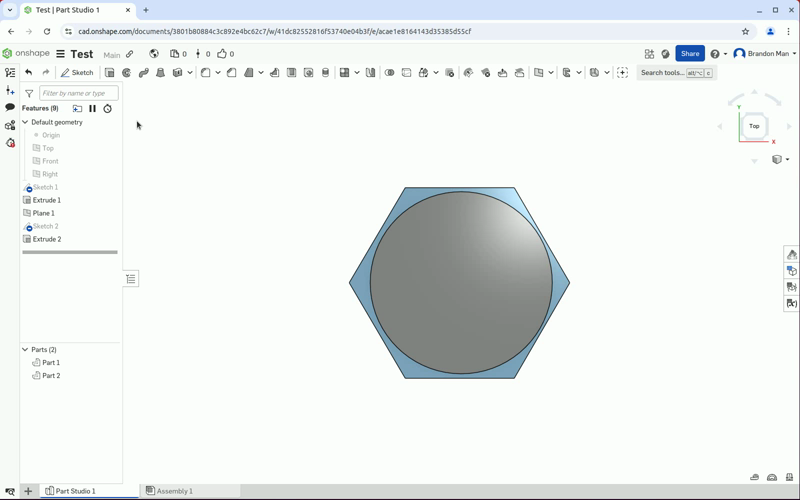
key(shift+h)
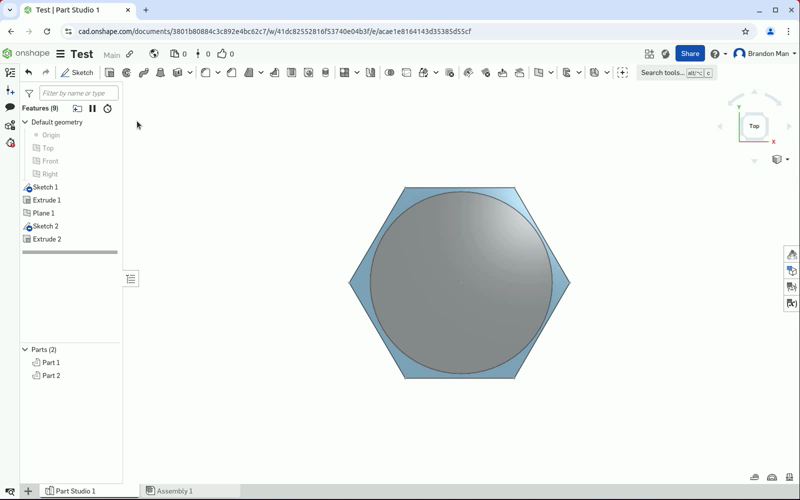
key(shift+7)
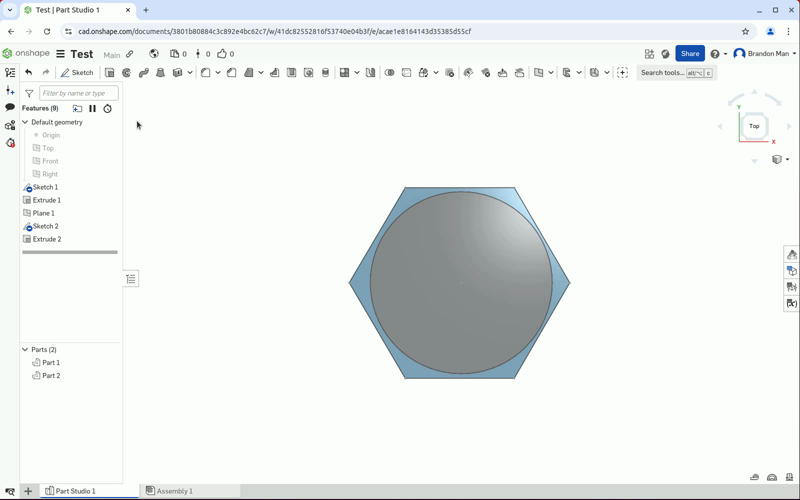
key(up, 3)
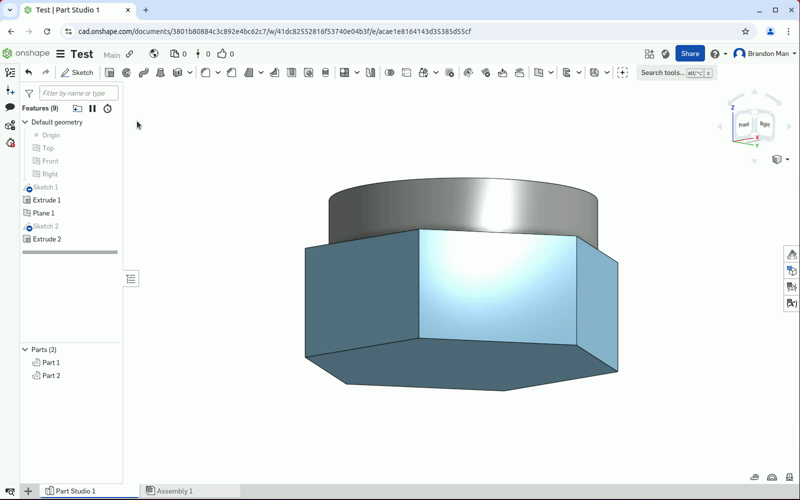
key(left, 3)
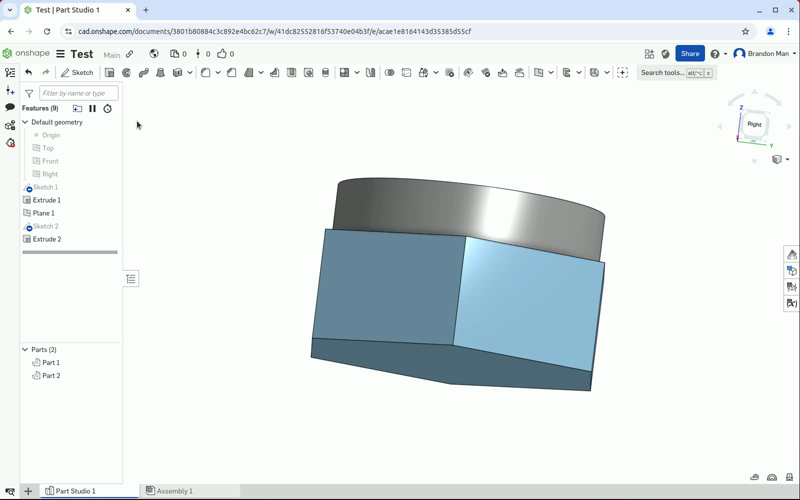
key(right, 3)
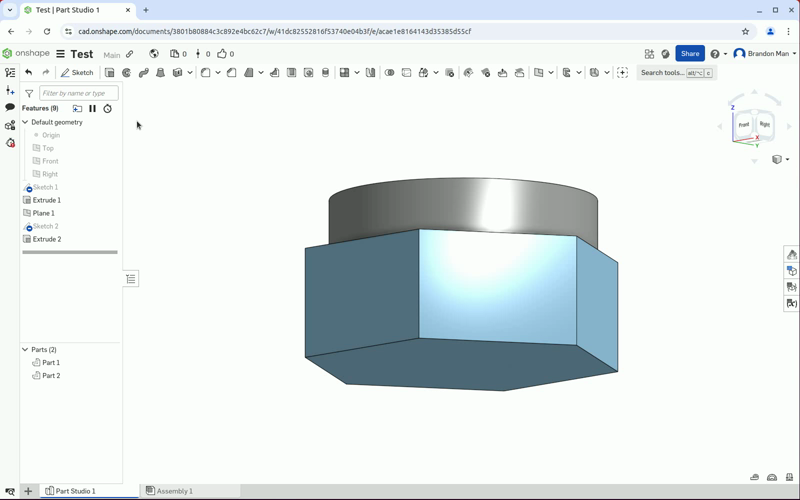
key(down, 3)
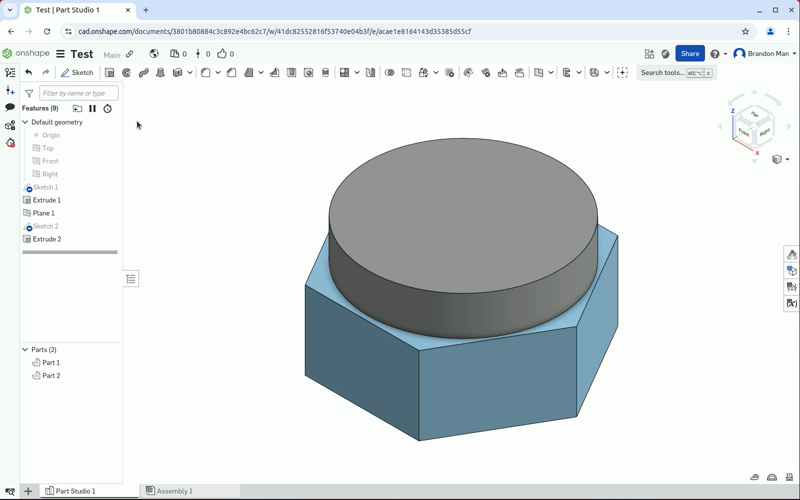
mouse_move(73, 189)
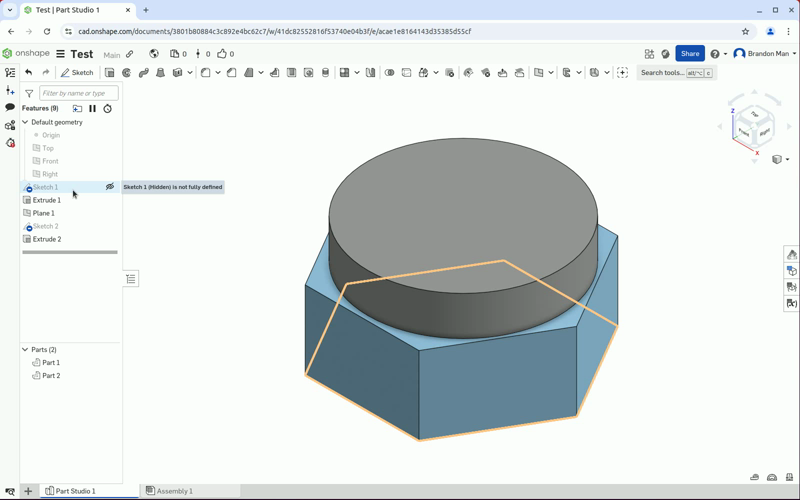
click(73, 189)